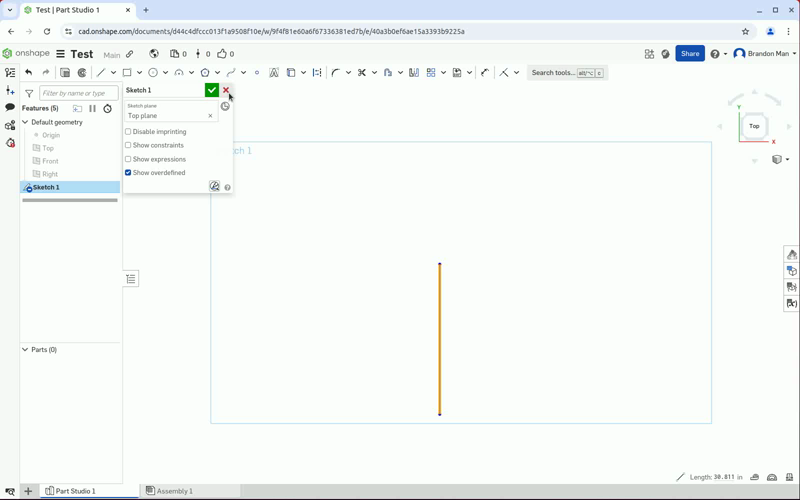
key(shift+h)
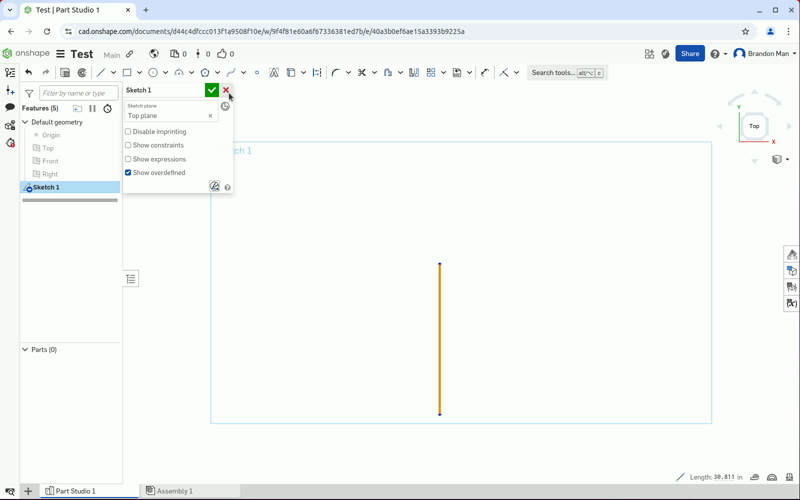
key(shift+s)
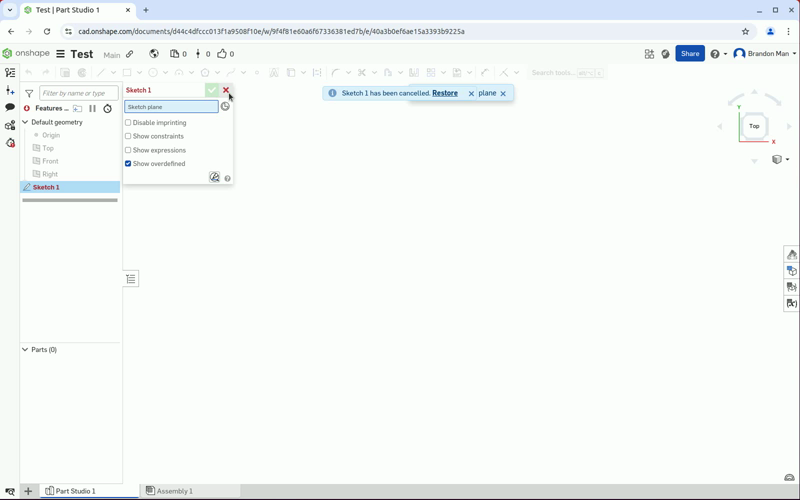
mouse_move(73, 150)
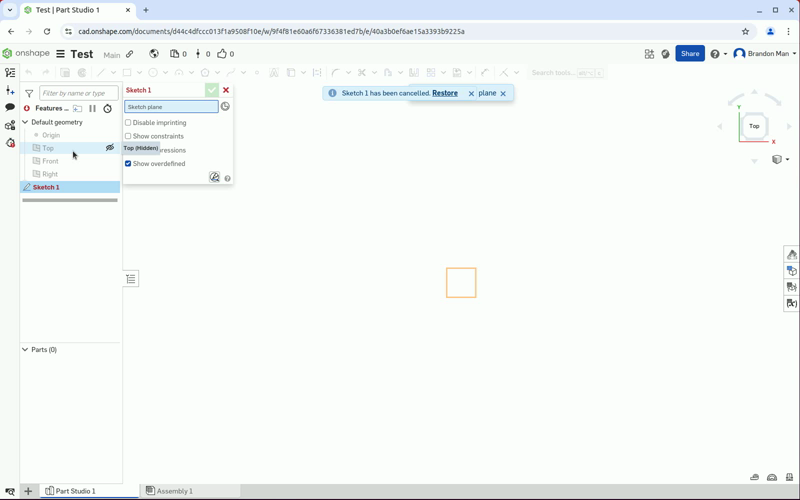
click(73, 150)
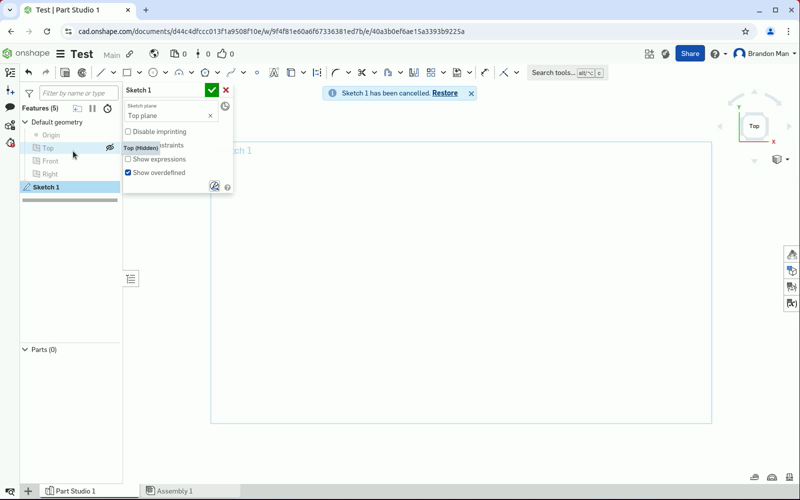
mouse_move(73, 352)
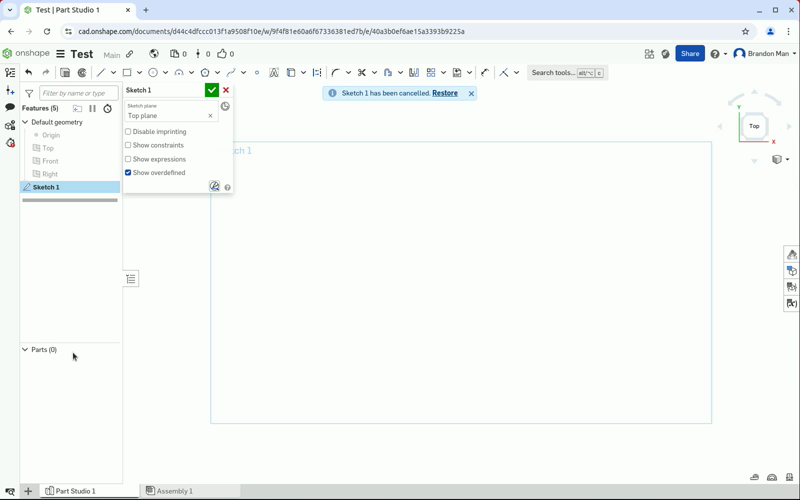
key(y)
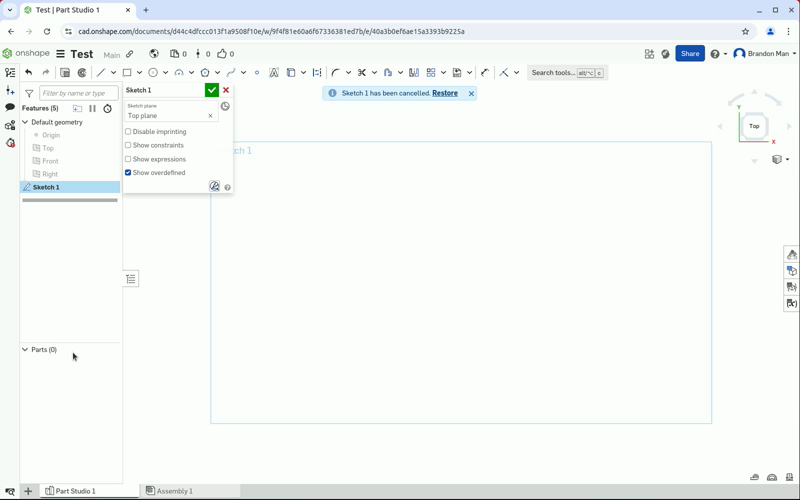
key(c)
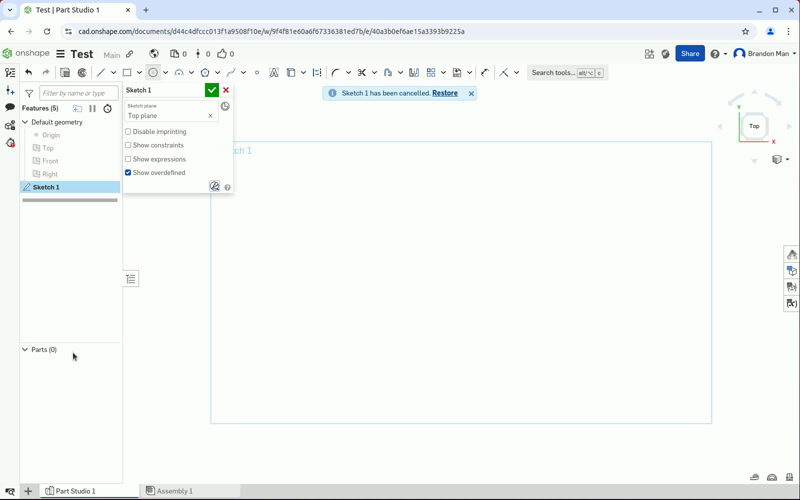
key_down(shift)
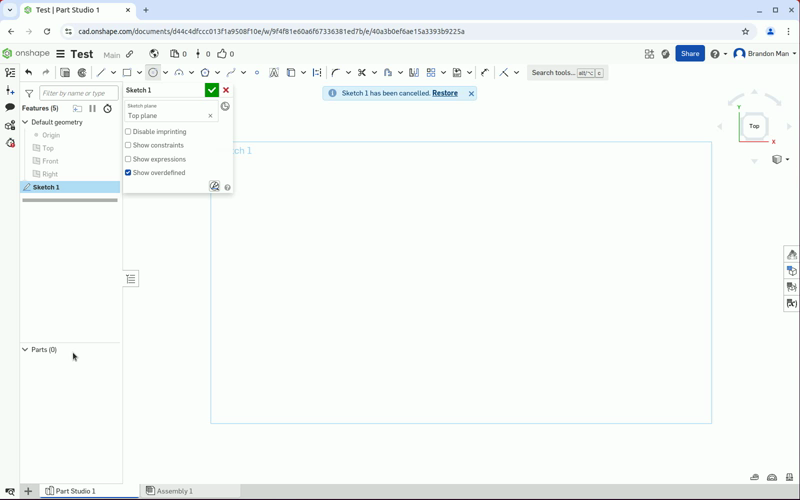
mouse_move(461, 282)
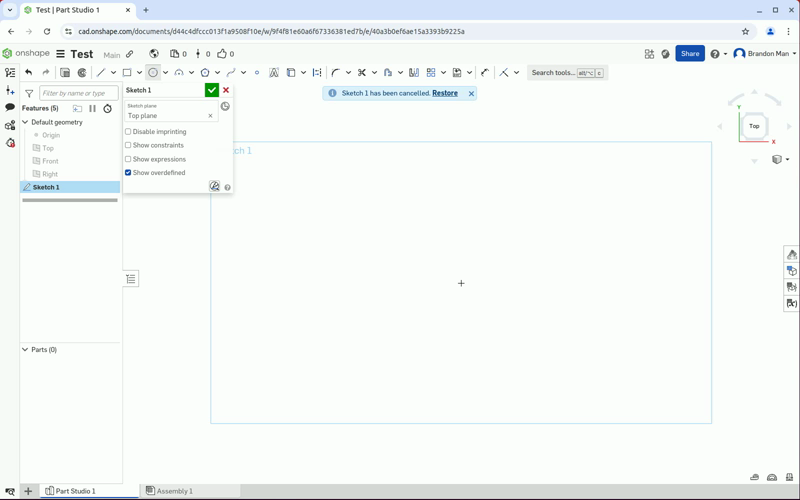
click(461, 282)
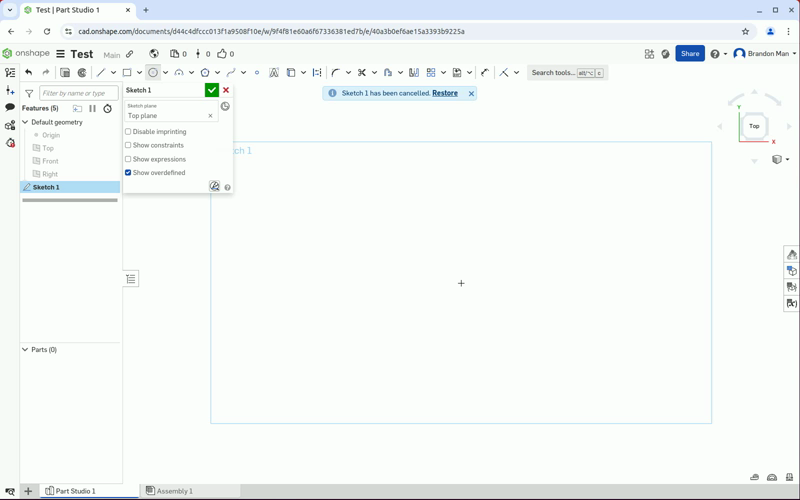
key_up(shift)
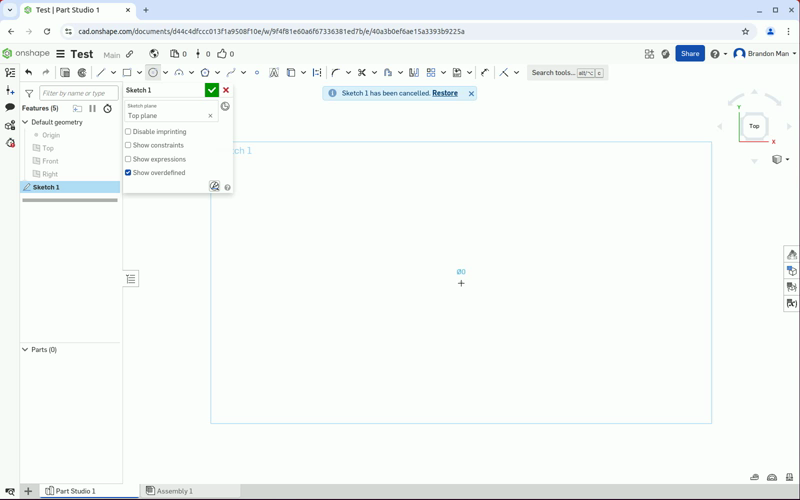
mouse_move(531, 282)
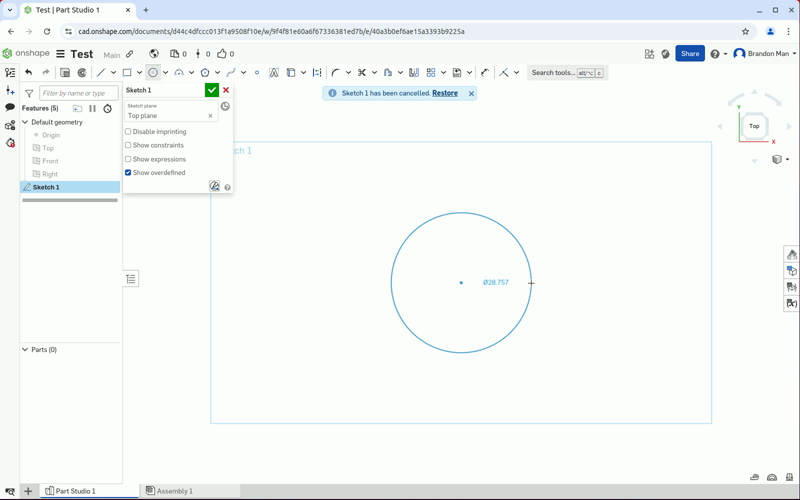
click(531, 282)
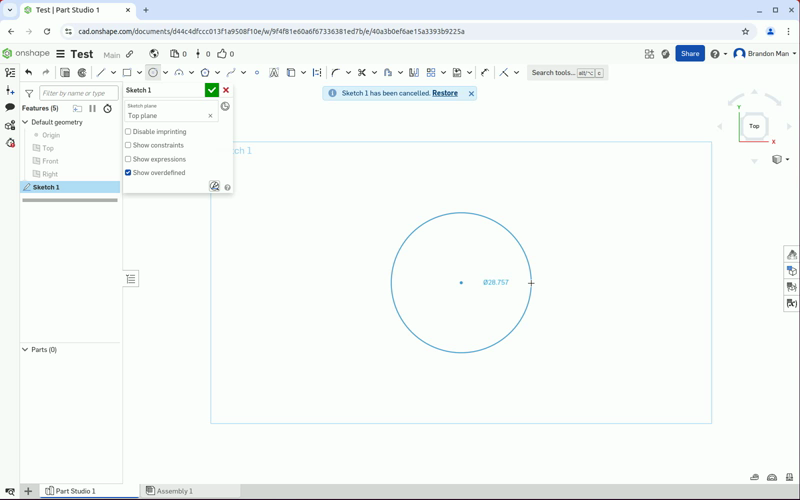
key(esc)
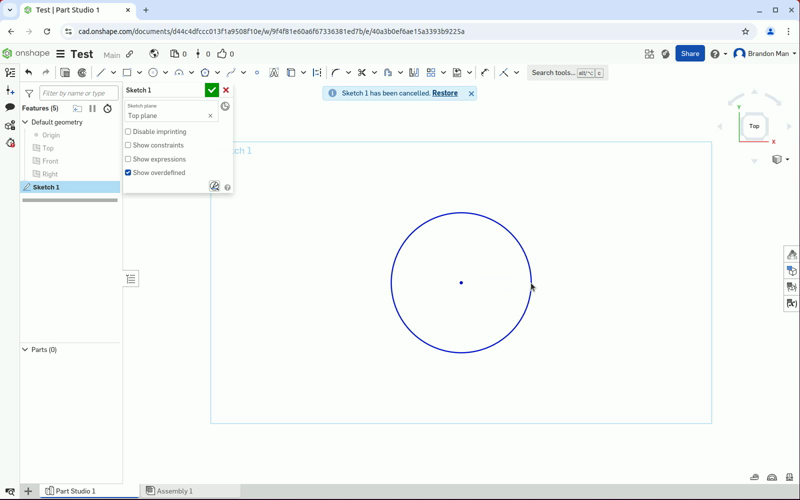
key(a)
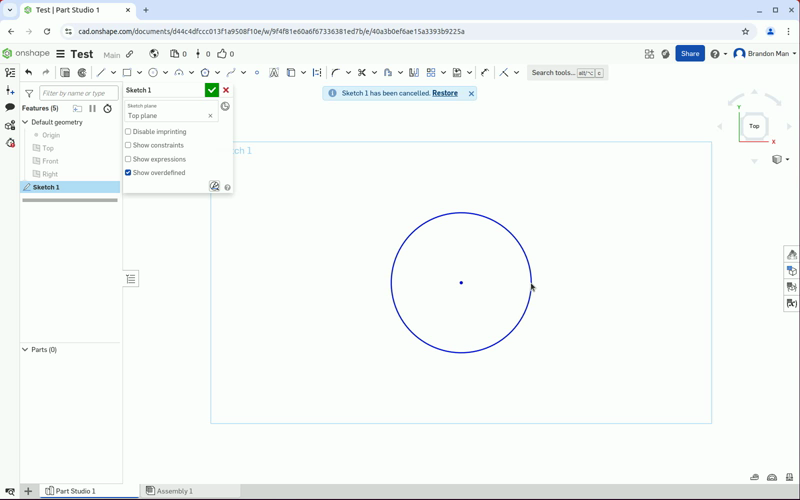
key_down(shift)
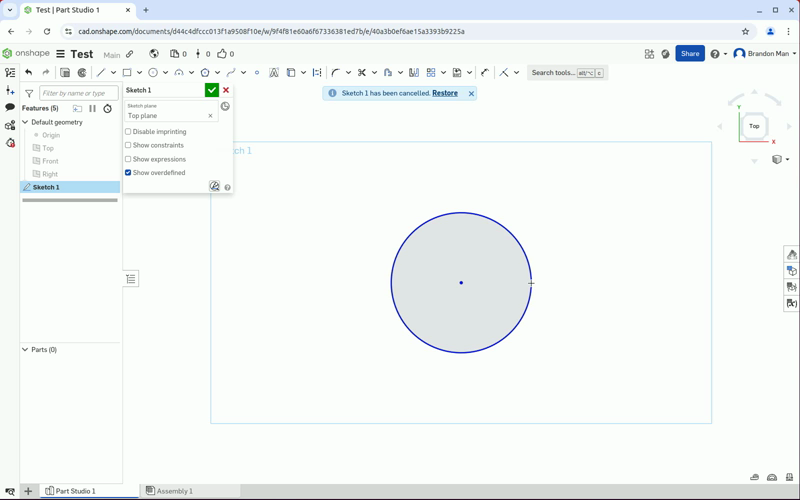
mouse_move(448, 268)
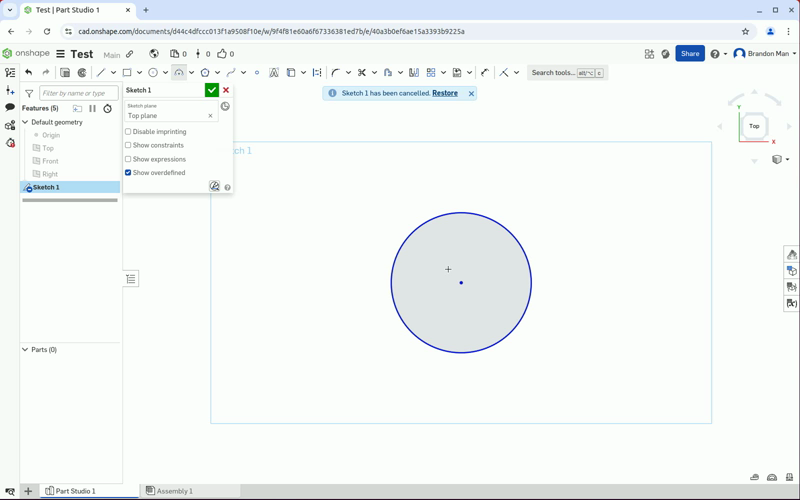
click(448, 268)
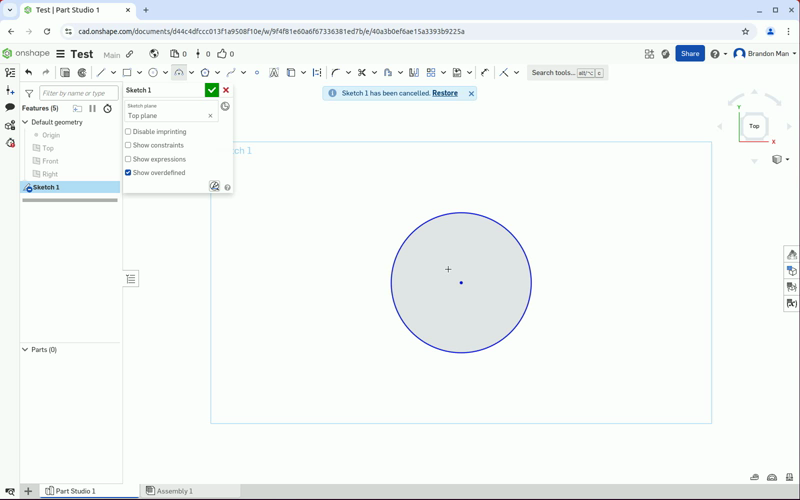
key_up(shift)
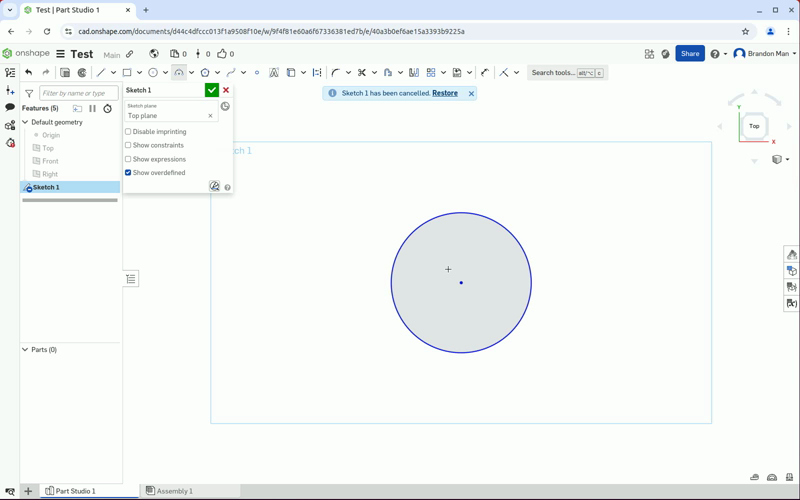
key_down(shift)
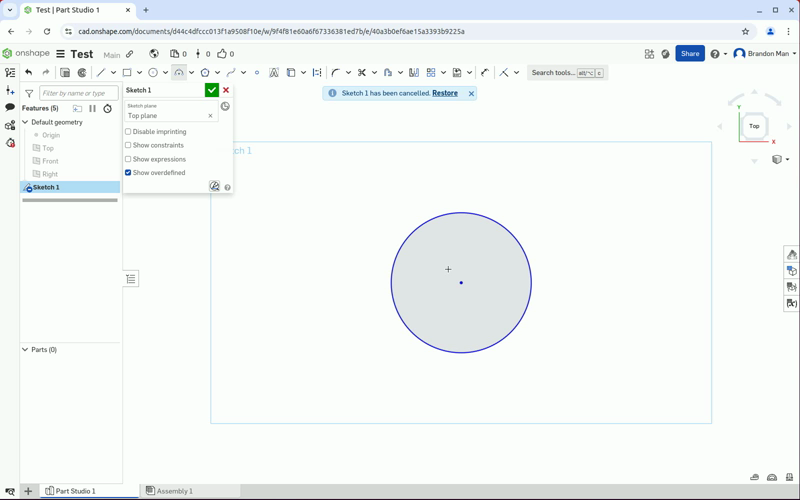
mouse_move(473, 268)
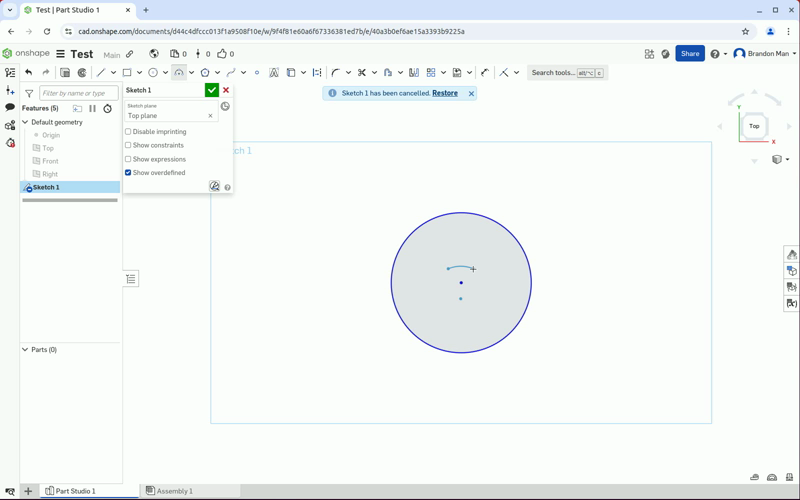
click(473, 268)
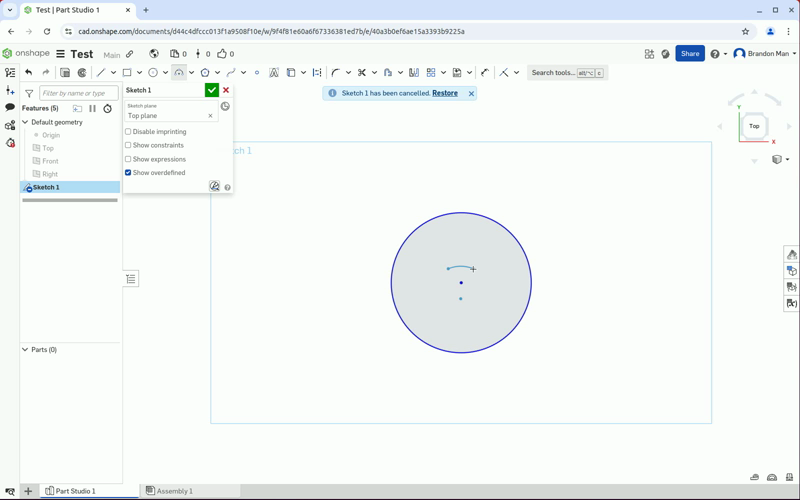
mouse_move(460, 303)
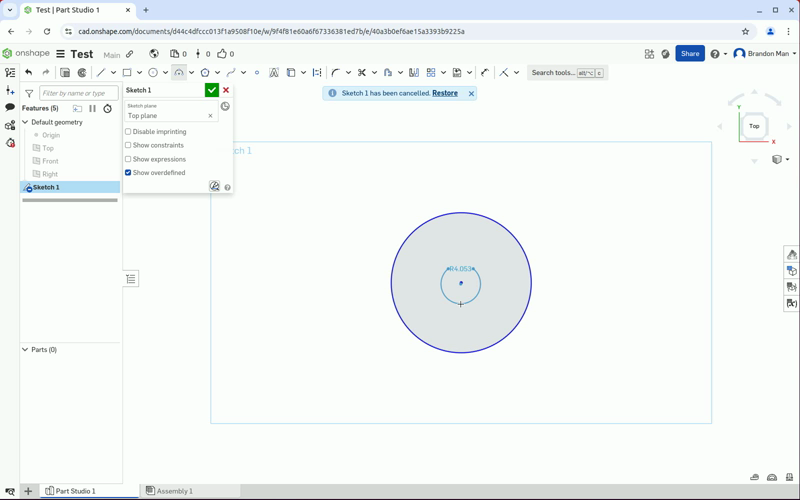
click(460, 303)
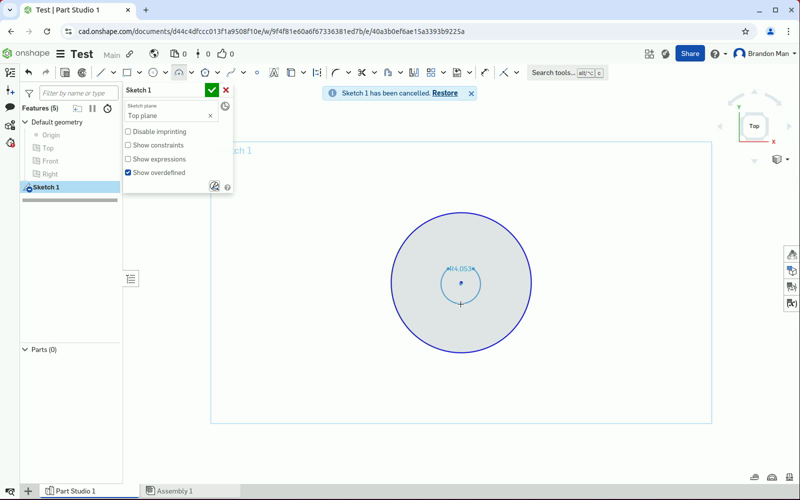
key_up(shift)
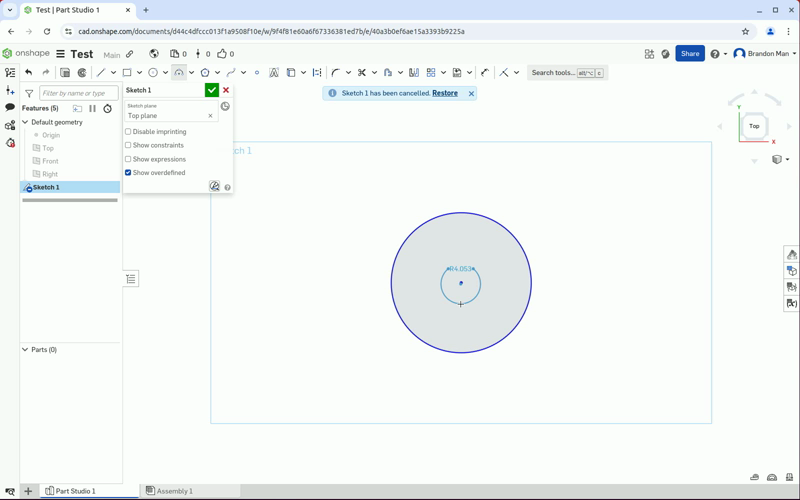
key(esc)
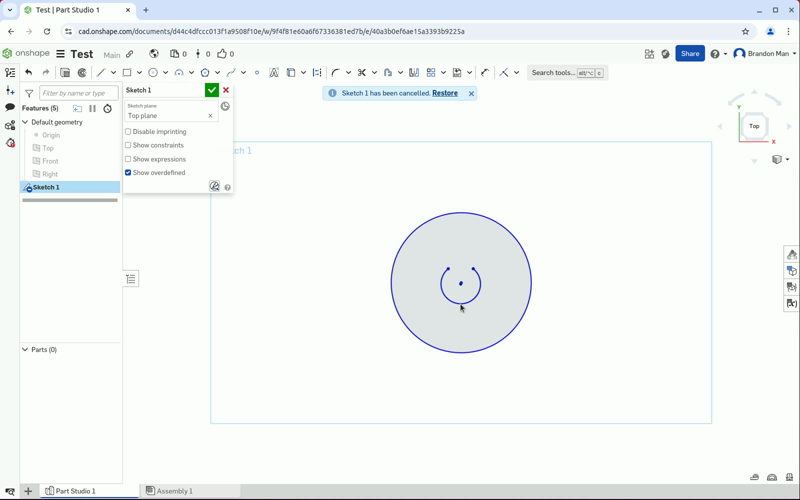
key(l)
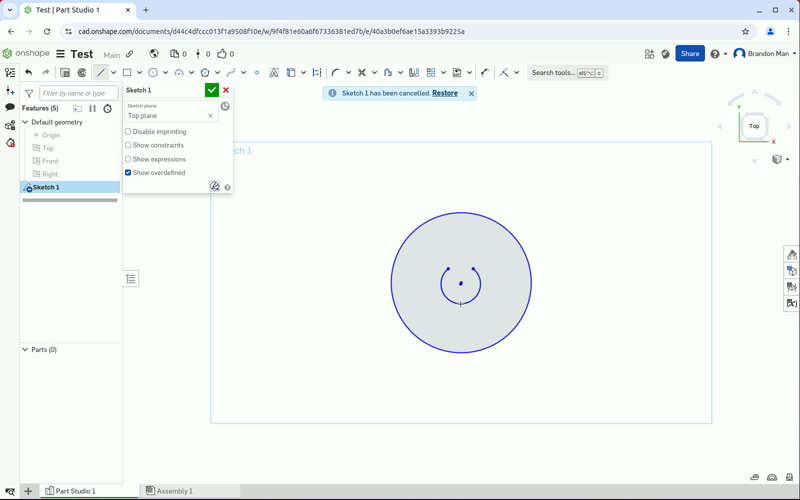
mouse_move(473, 268)
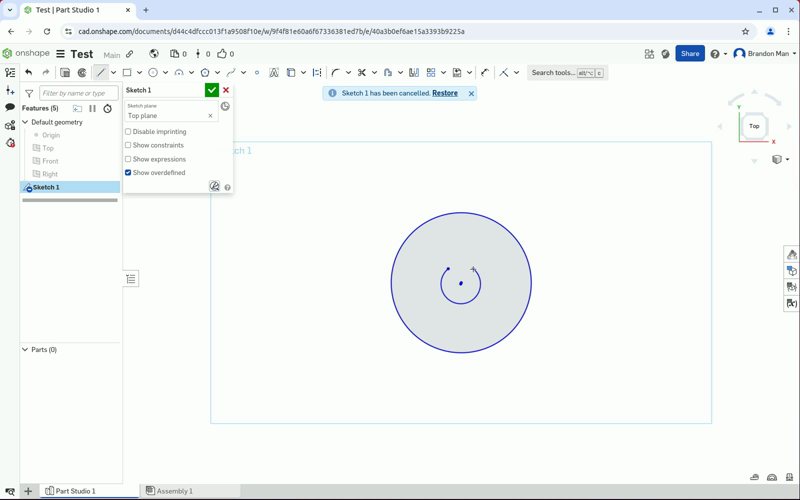
click(473, 268)
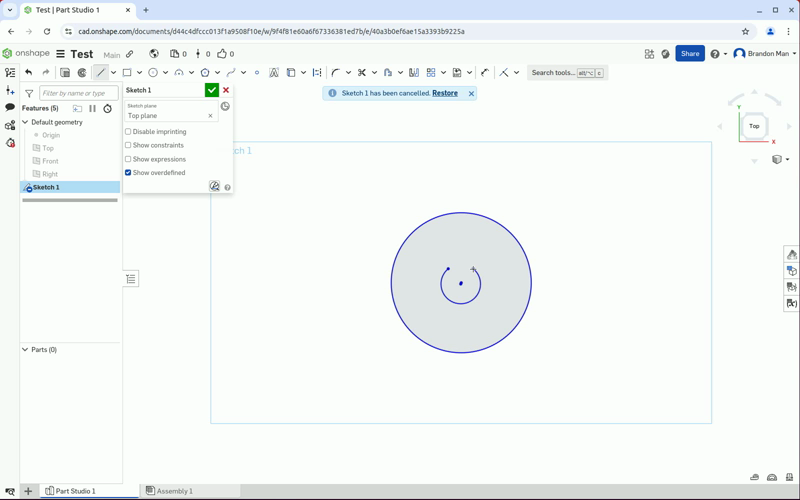
mouse_move(503, 268)
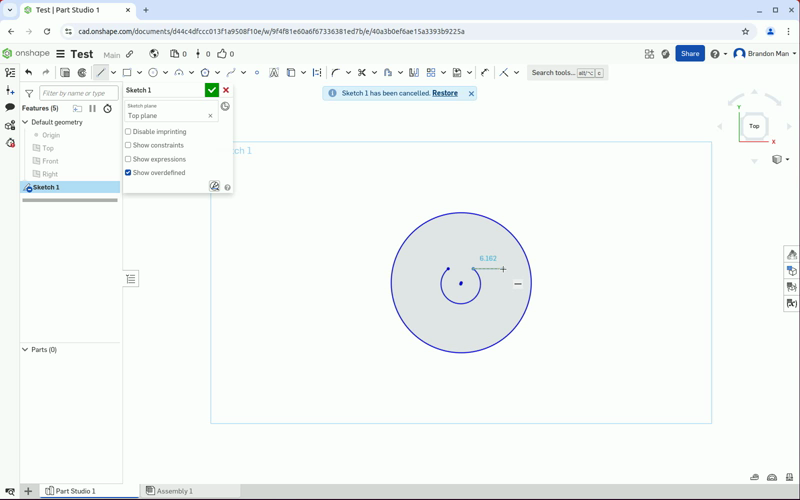
key_down(shift)
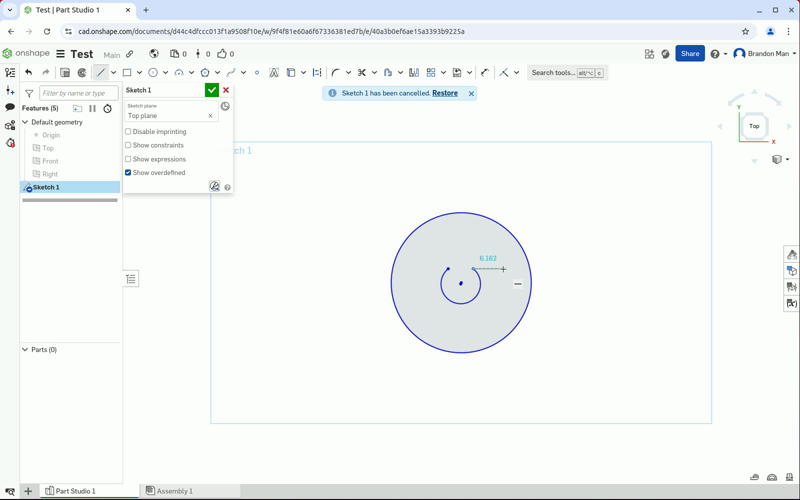
mouse_move(448, 268)
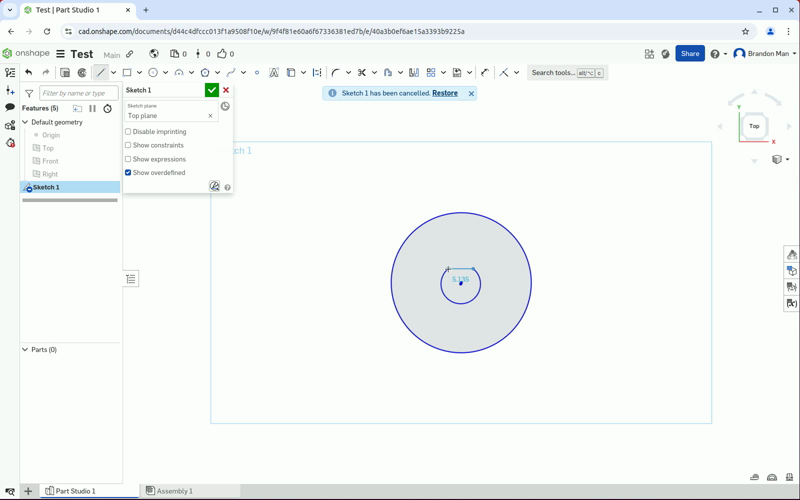
key_up(shift)
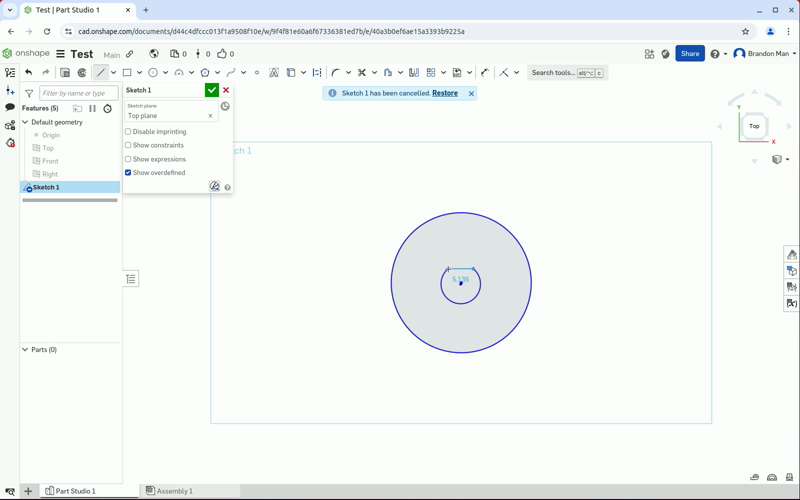
click(448, 268)
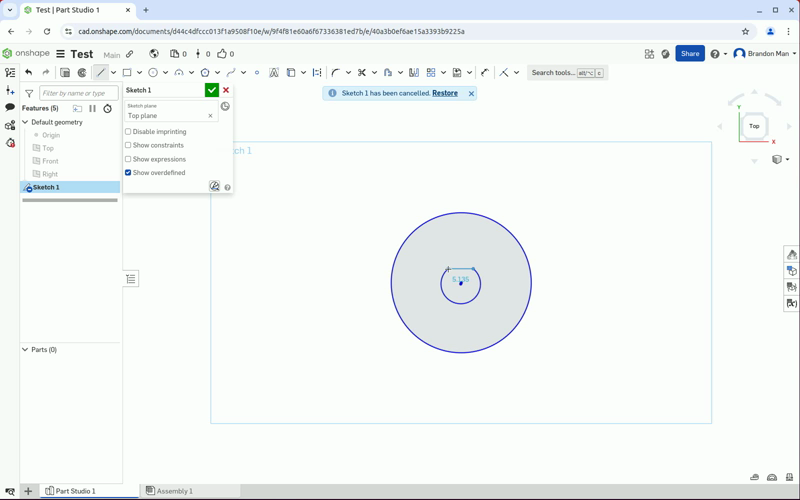
key(esc)
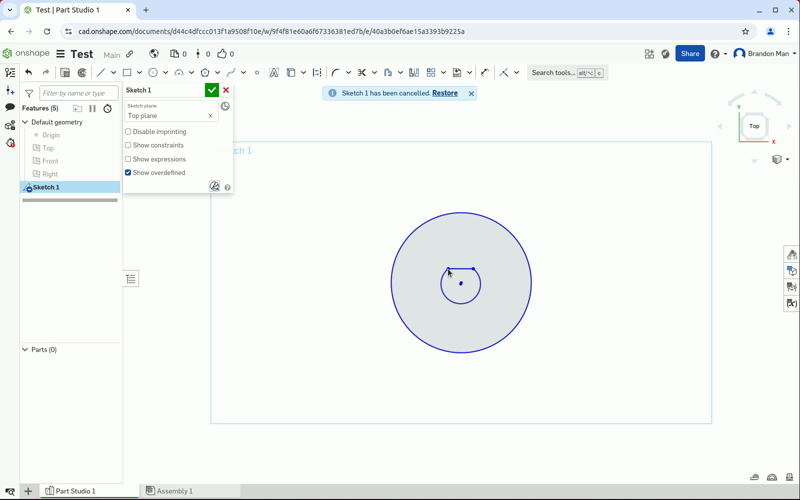
mouse_move(479, 318)
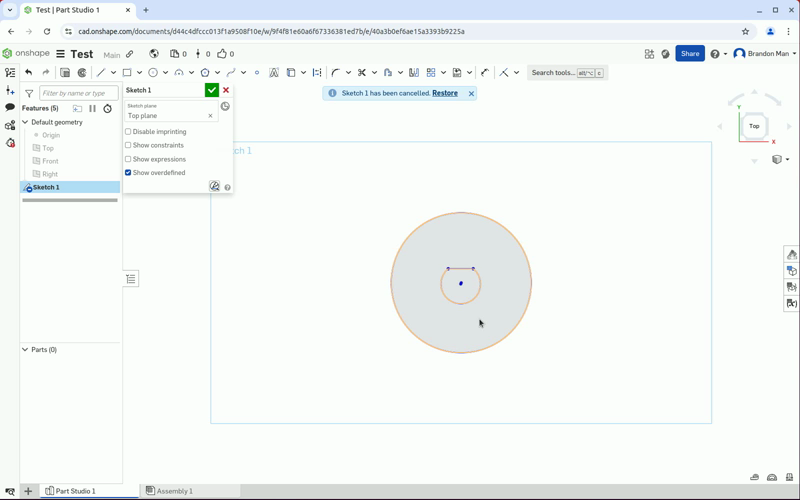
click(479, 318)
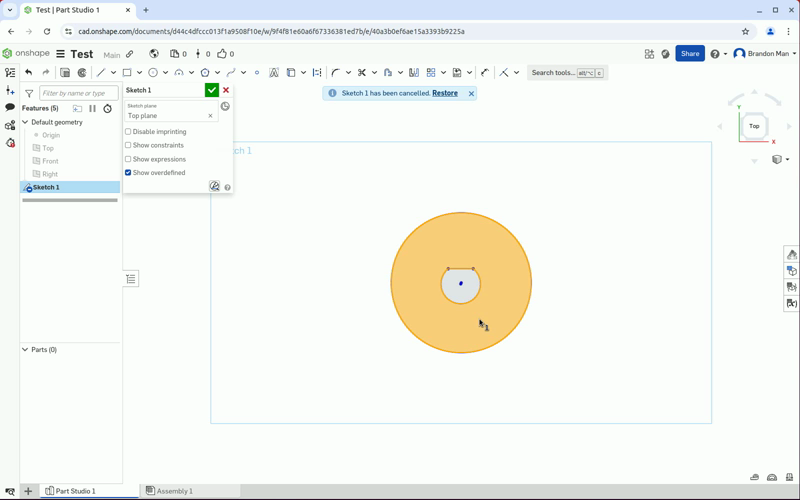
mouse_move(73, 352)
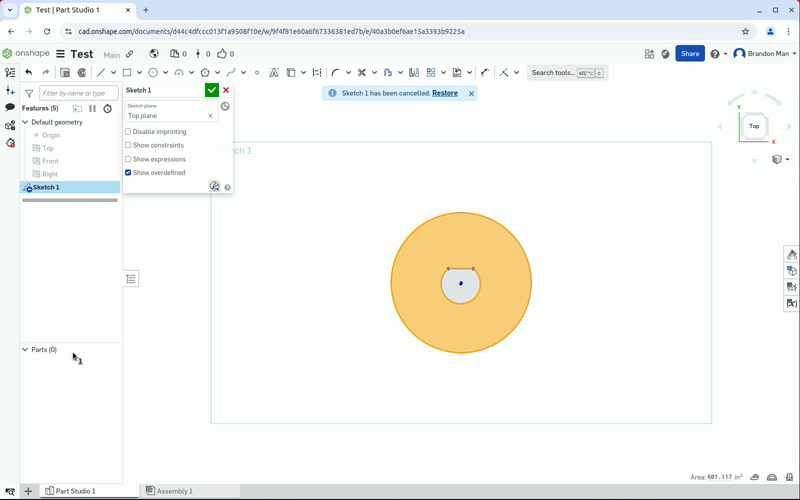
key(shift+y)
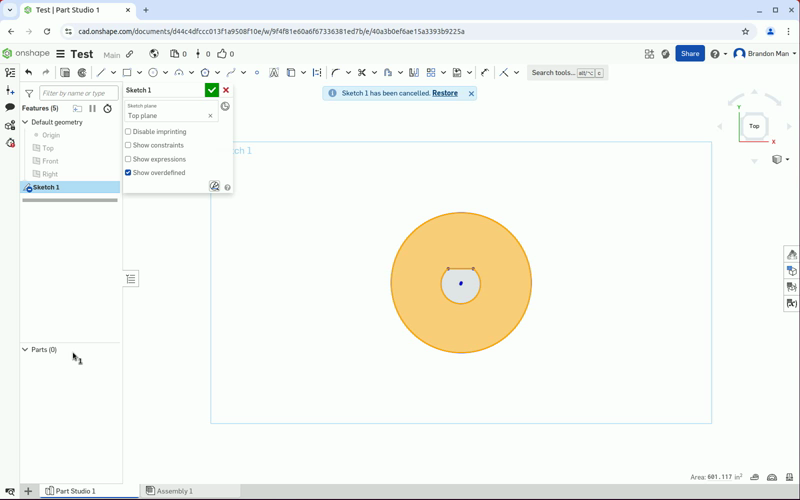
key(shift+e)
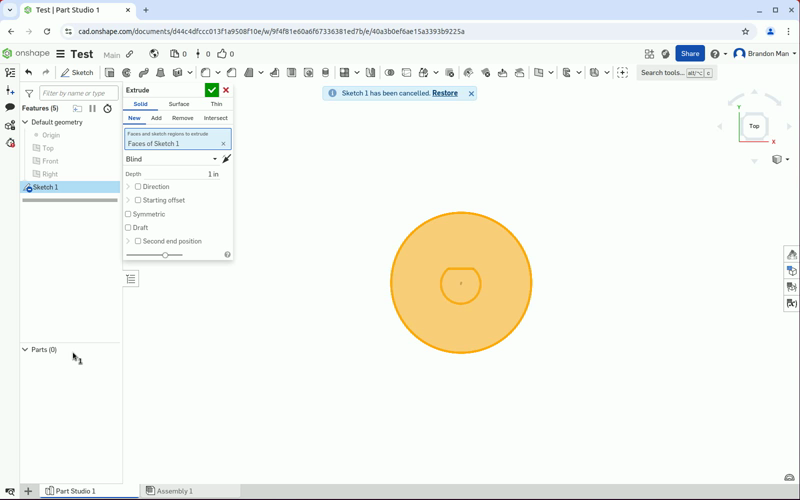
mouse_move(143, 106)
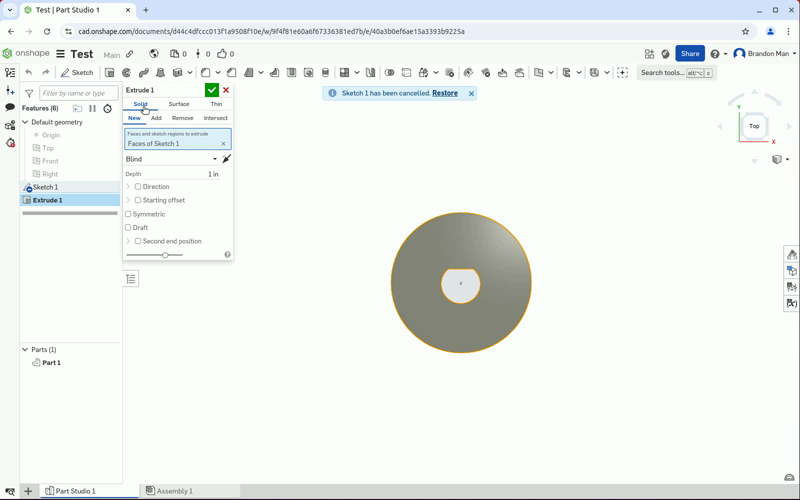
click(143, 106)
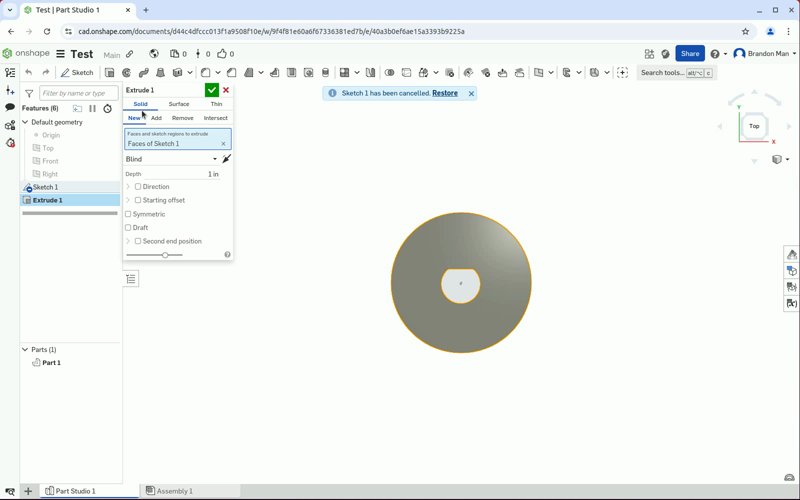
mouse_move(137, 120)
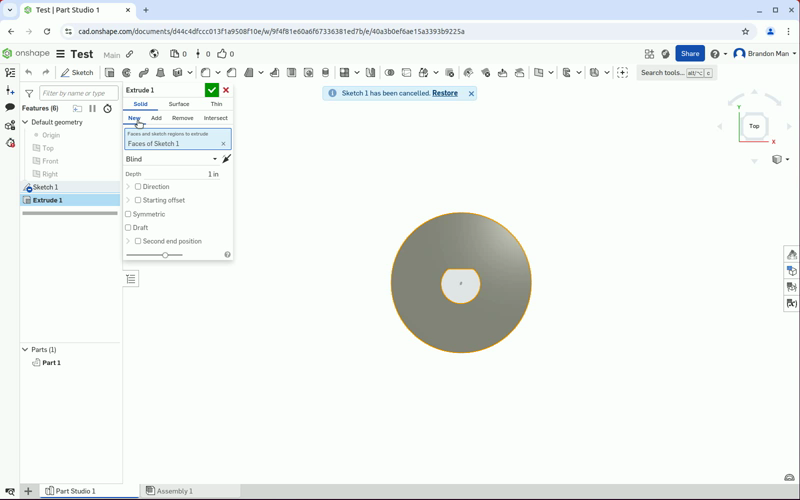
click(137, 120)
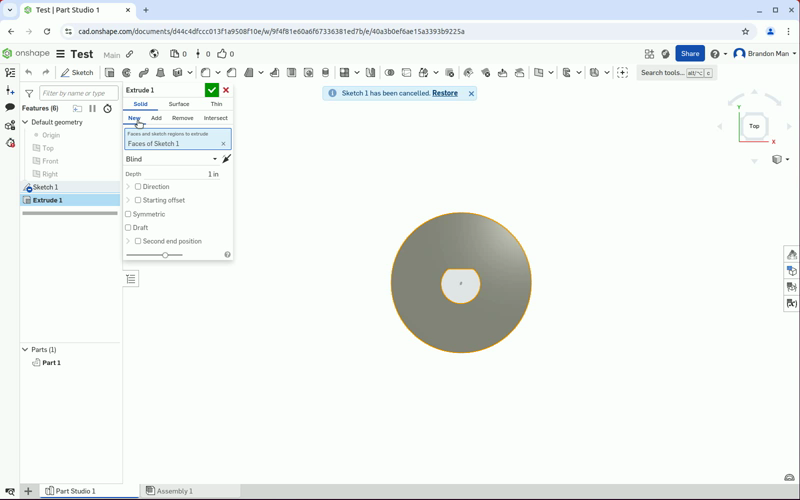
key(tab, 4)
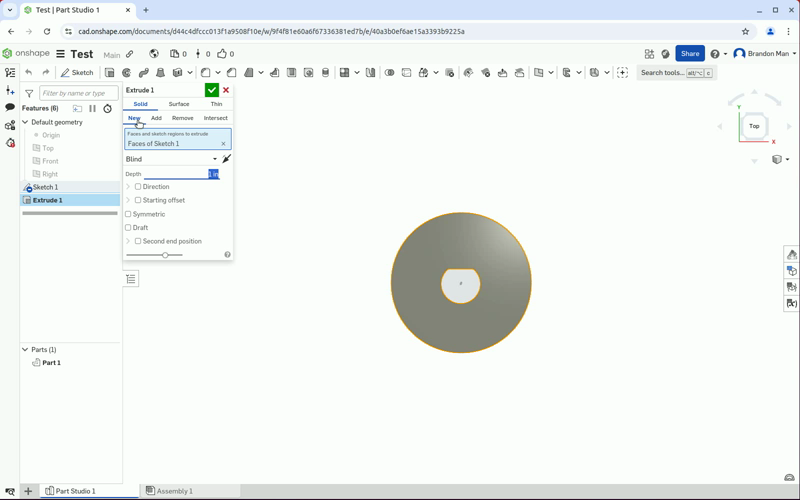
text(3.611)
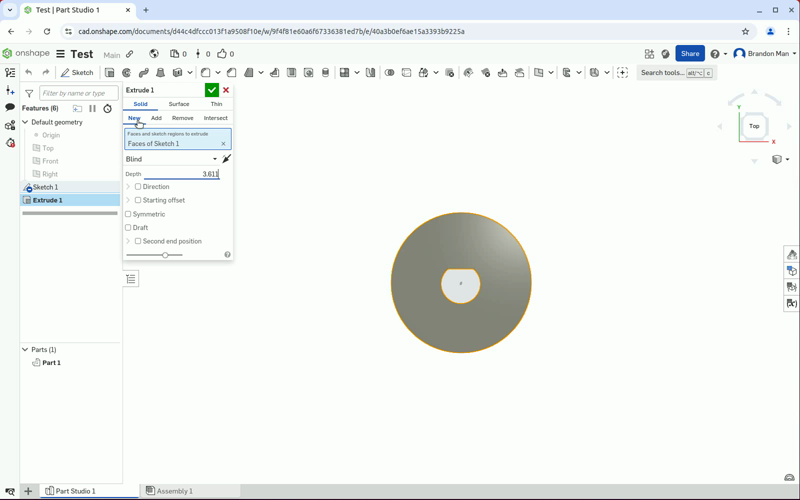
key(enter)
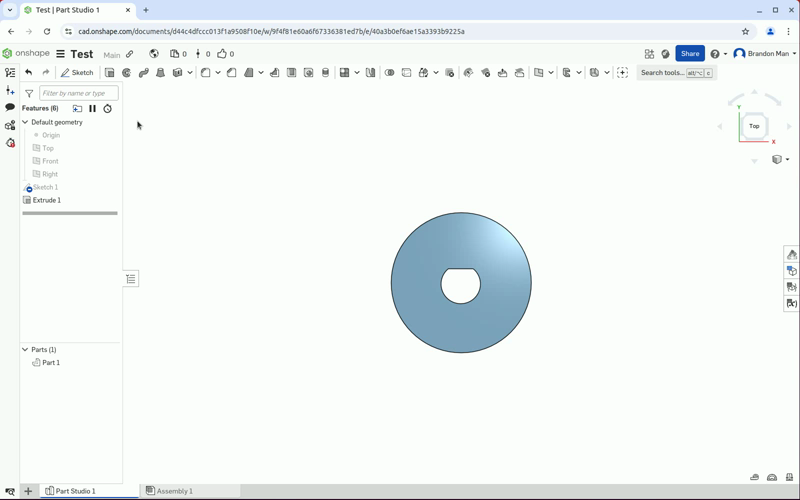
key(shift+h)
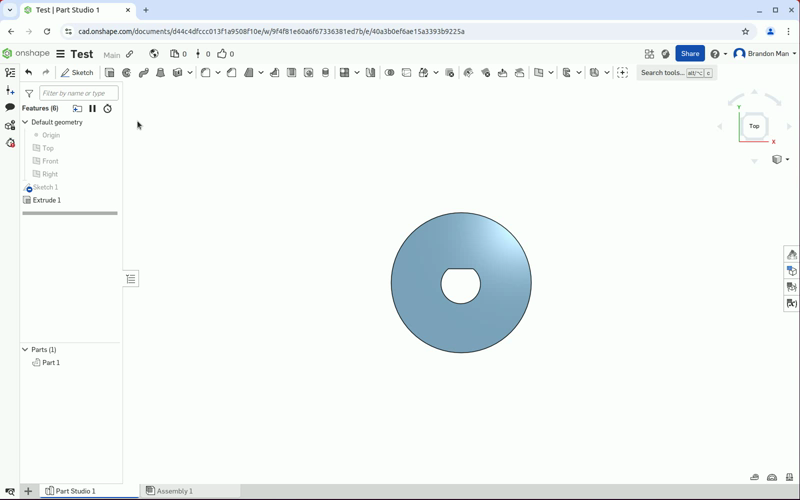
key(shift+h)
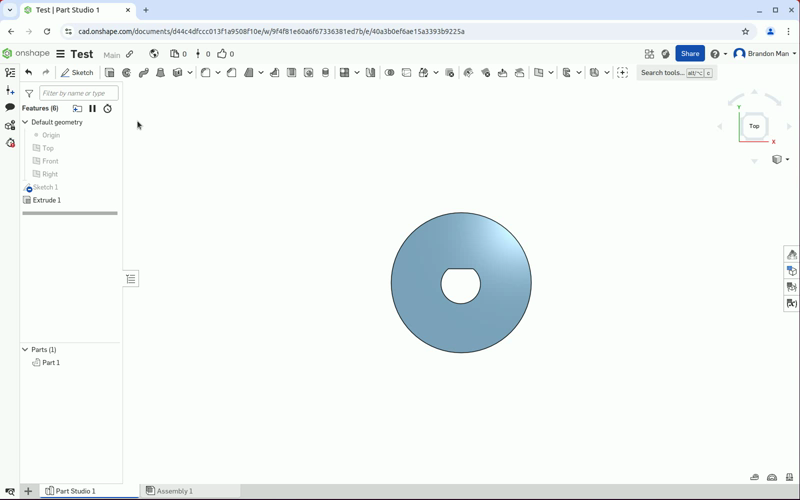
mouse_move(73, 189)
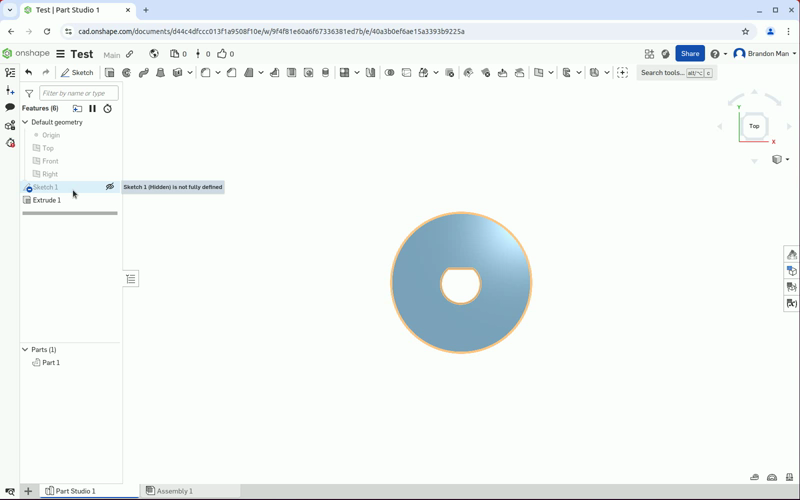
click(73, 189)
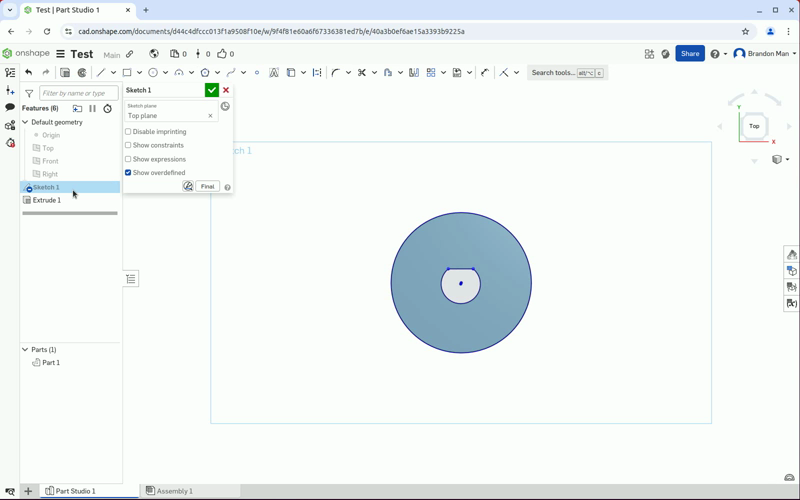
mouse_move(229, 92)
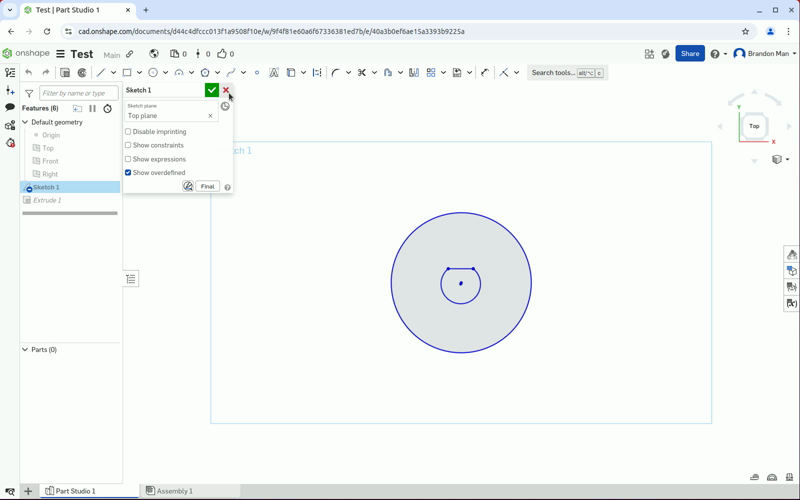
click(229, 92)
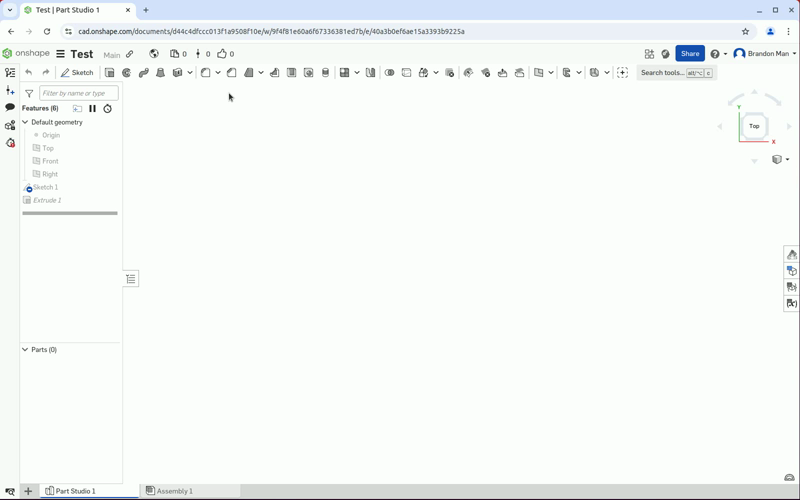
mouse_move(541, 75)
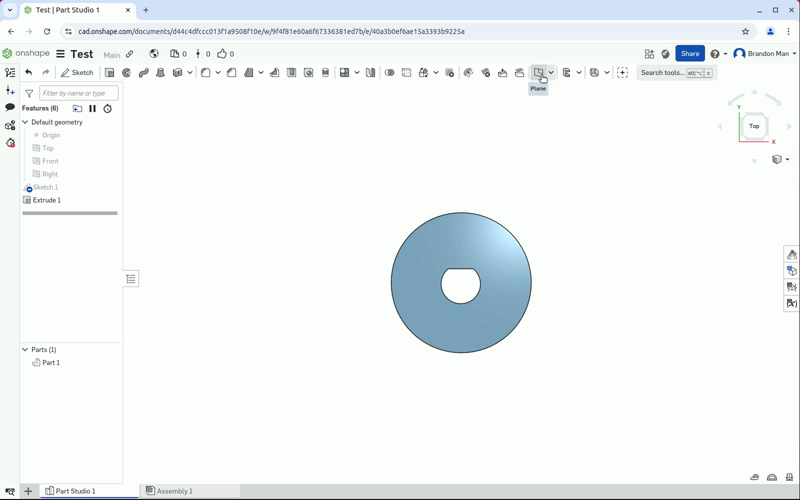
click(541, 75)
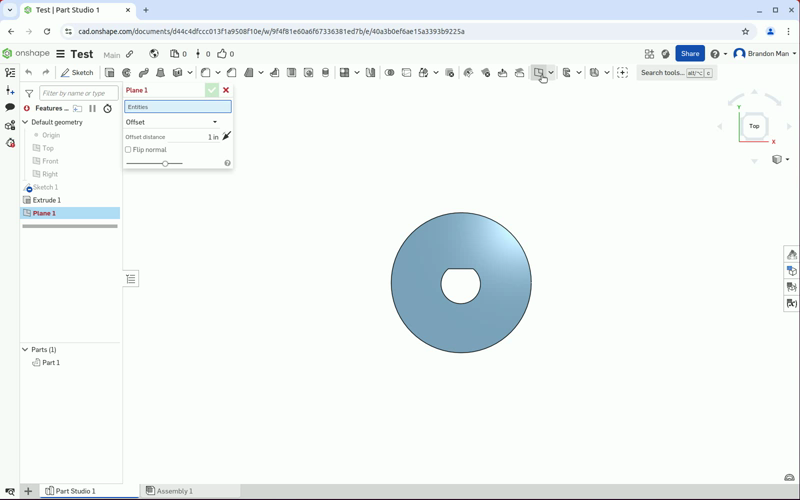
mouse_move(73, 150)
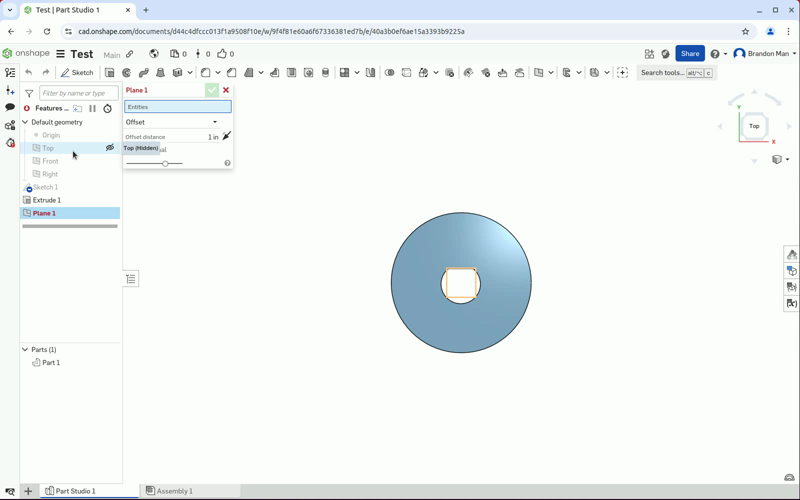
click(73, 150)
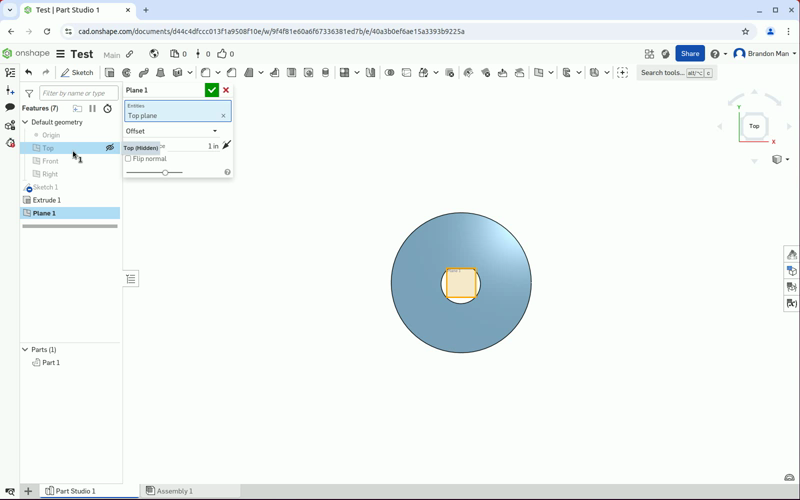
key(tab, 2)
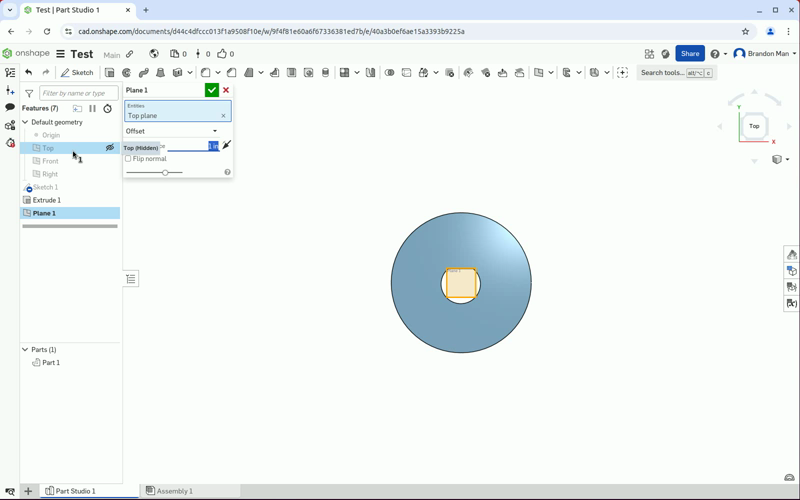
text(3.605)
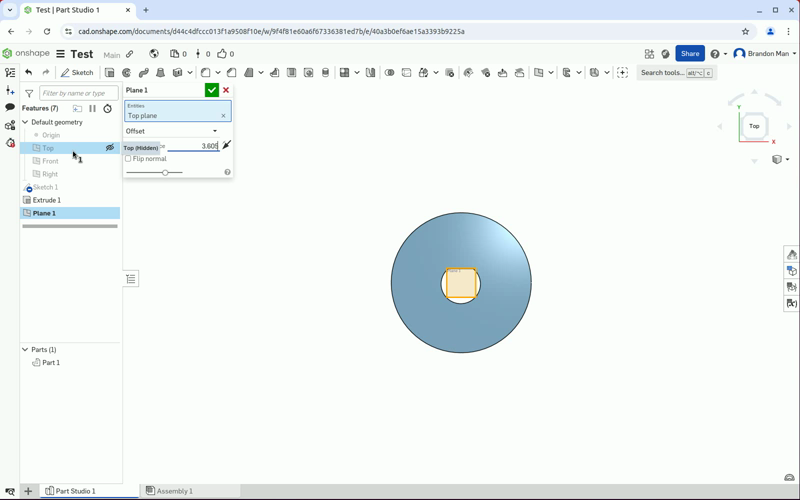
key(enter, 2)
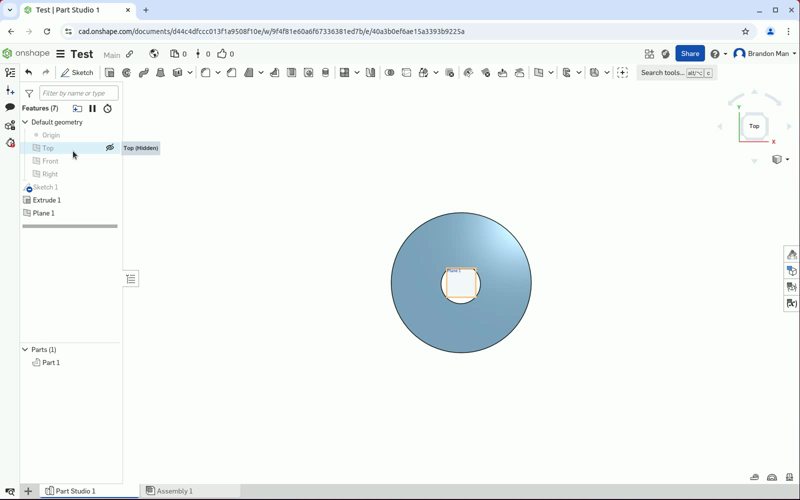
key(shift+s)
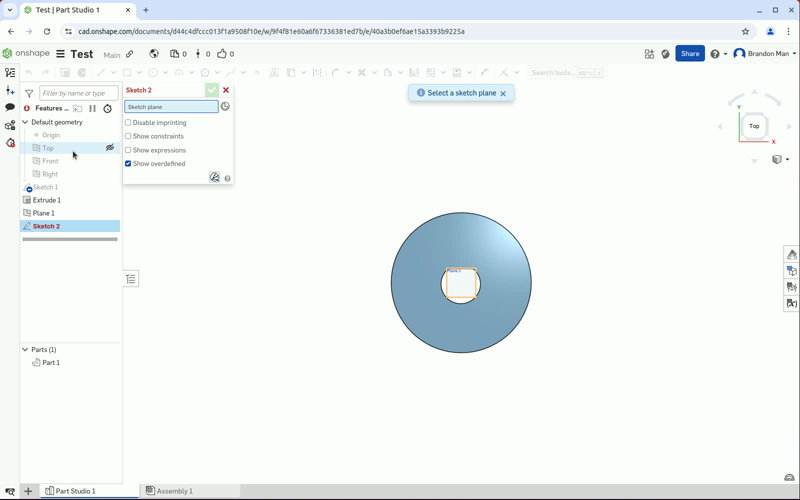
mouse_move(73, 215)
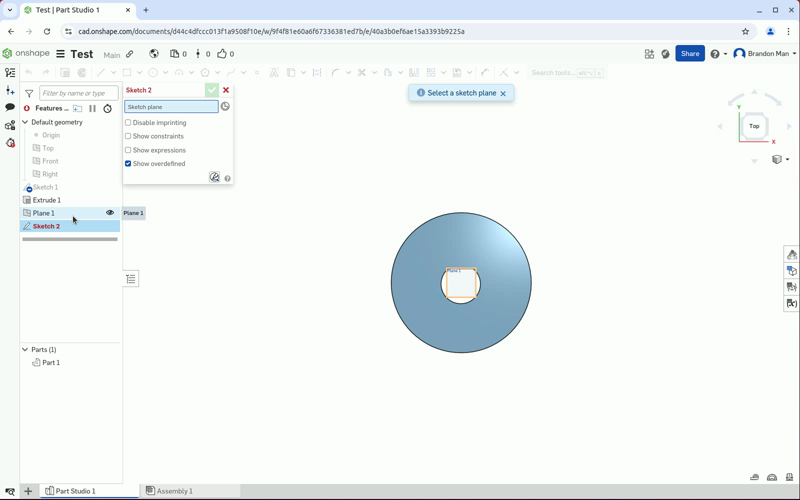
click(73, 215)
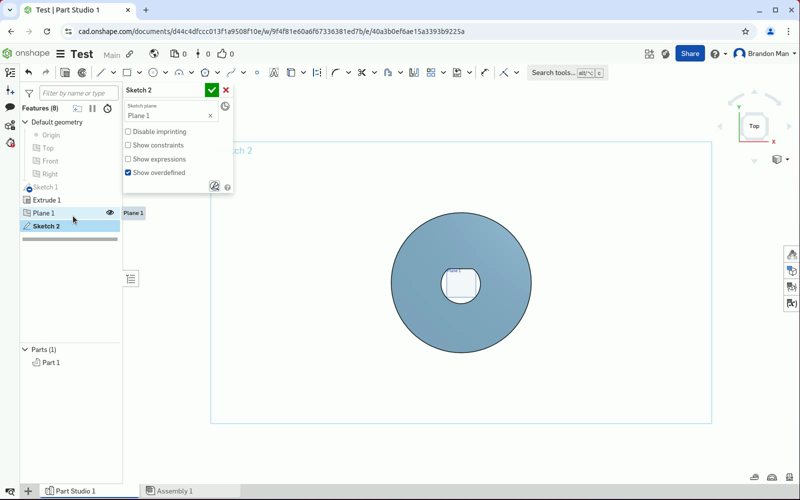
mouse_move(73, 352)
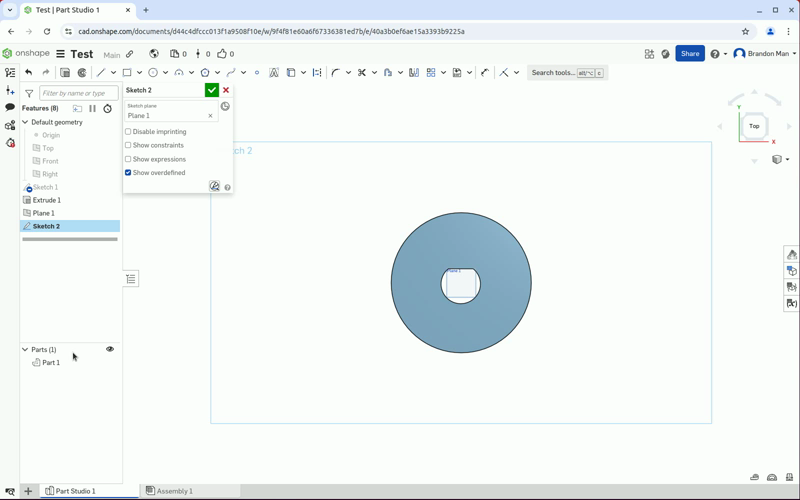
key(y)
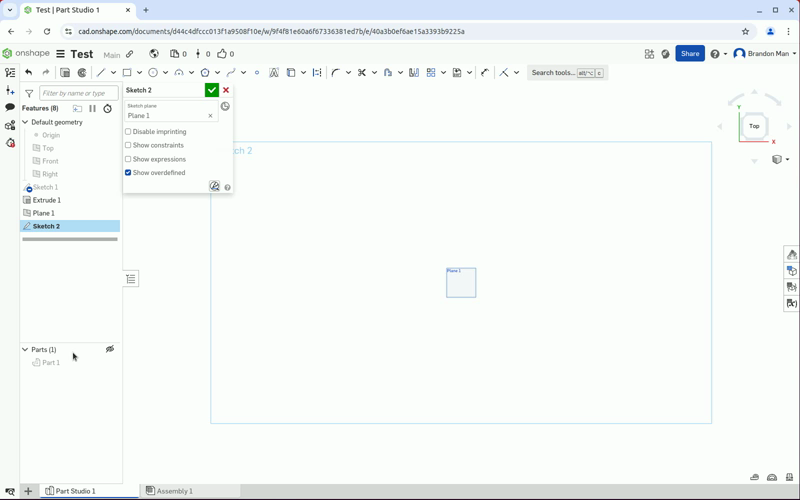
key(c)
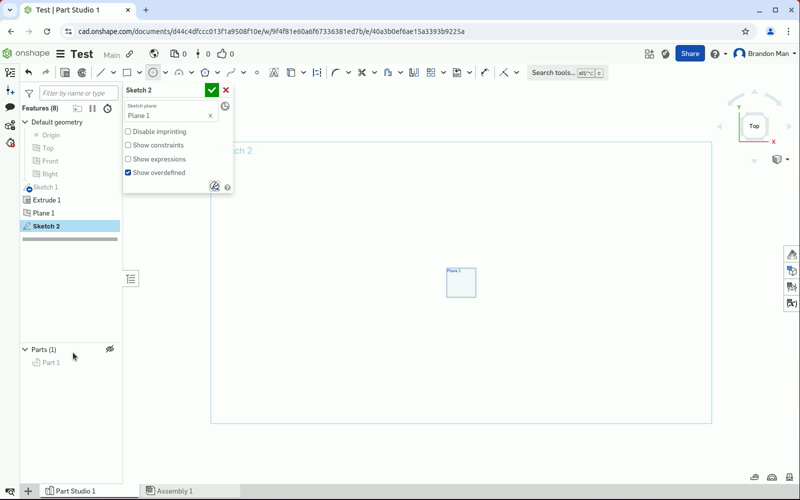
key_down(shift)
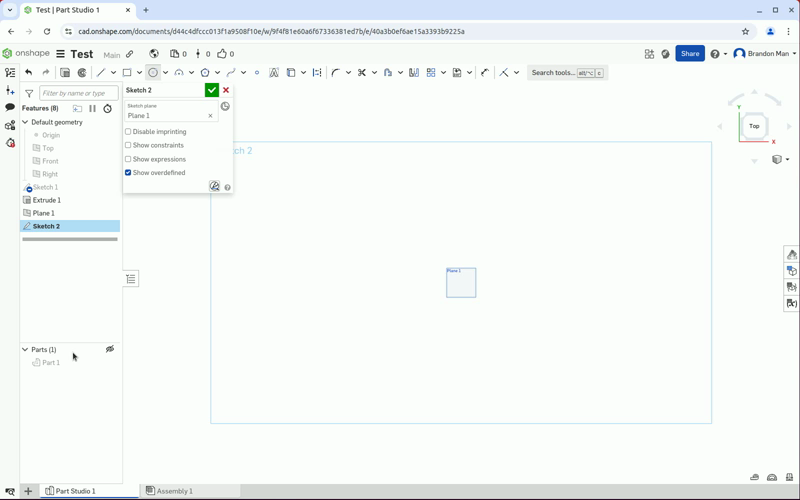
mouse_move(461, 282)
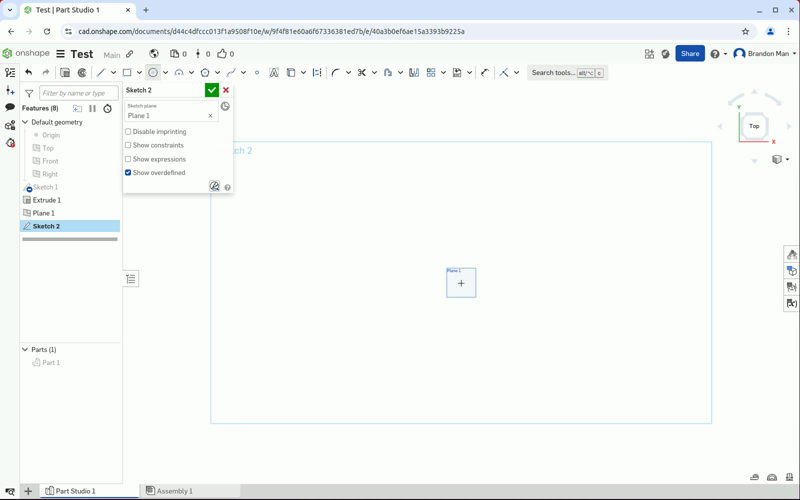
click(461, 282)
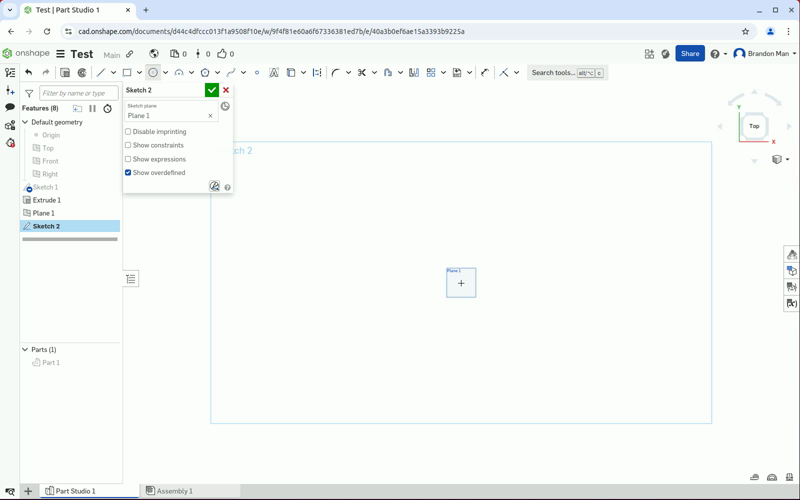
key_up(shift)
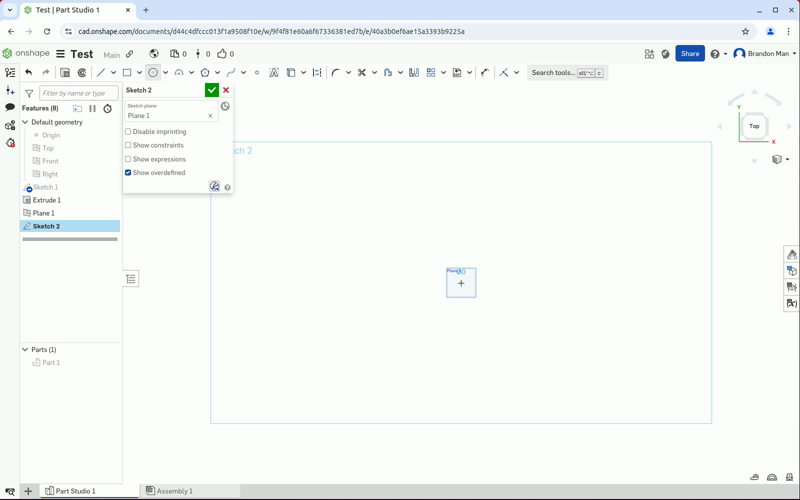
mouse_move(487, 282)
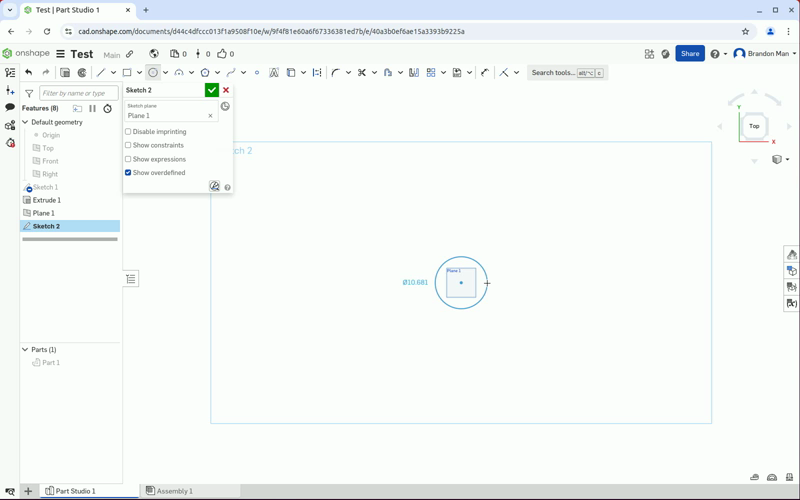
click(487, 282)
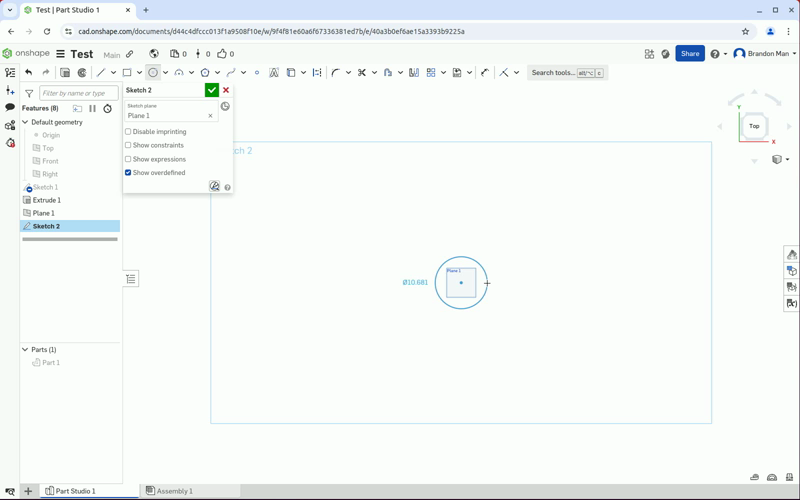
key(esc)
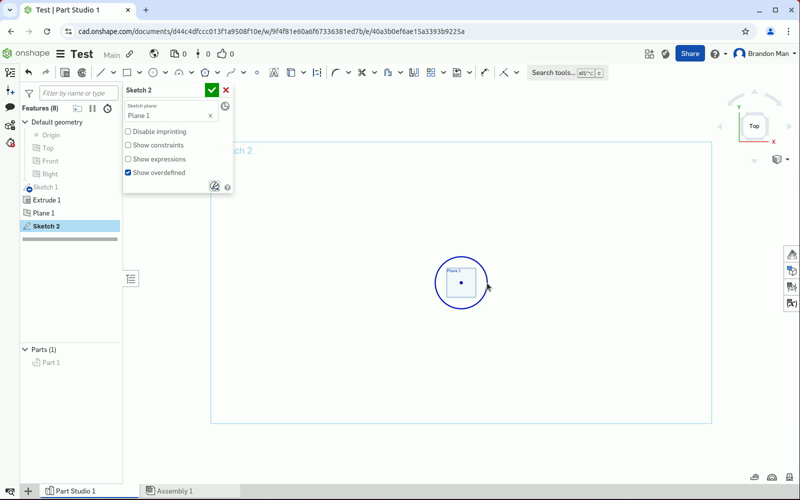
key(a)
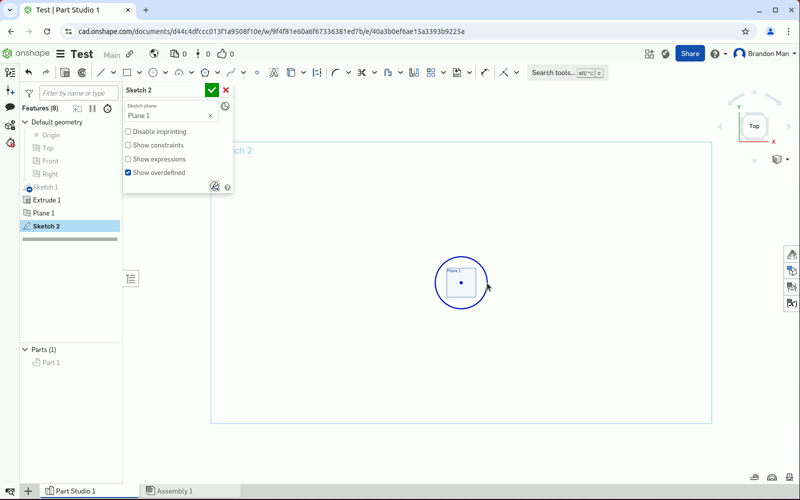
key_down(shift)
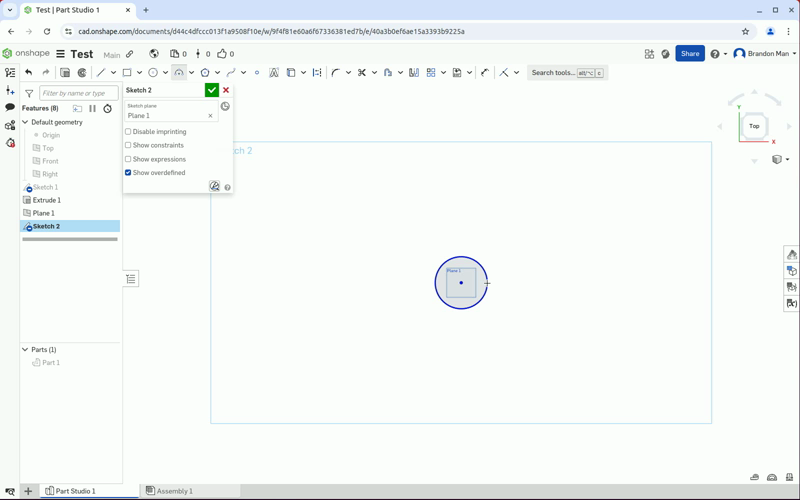
mouse_move(449, 268)
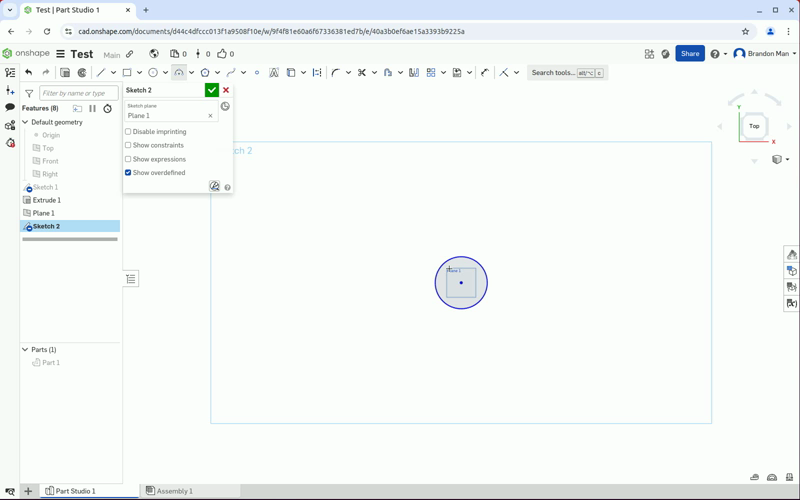
click(449, 268)
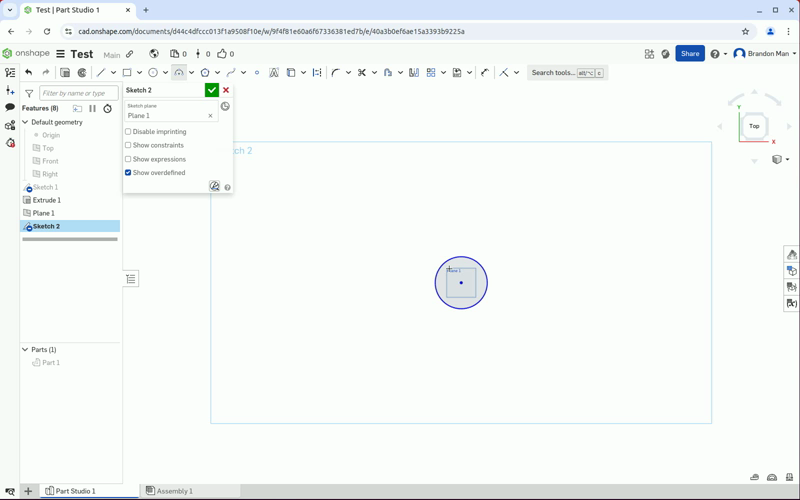
key_up(shift)
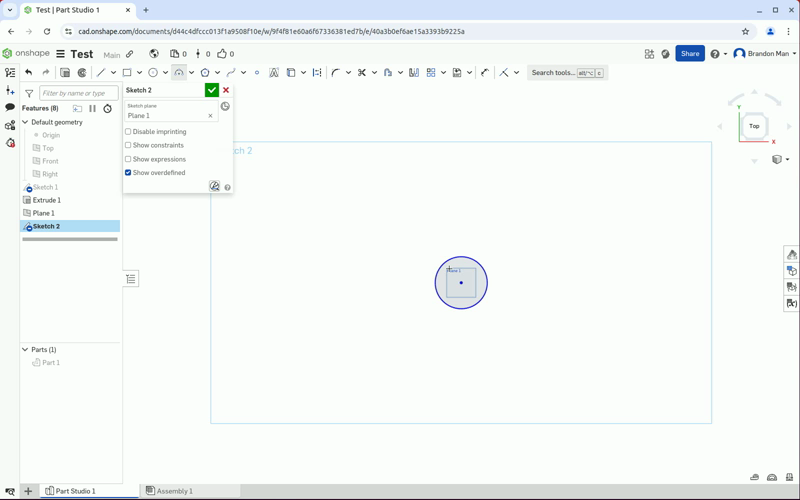
key_down(shift)
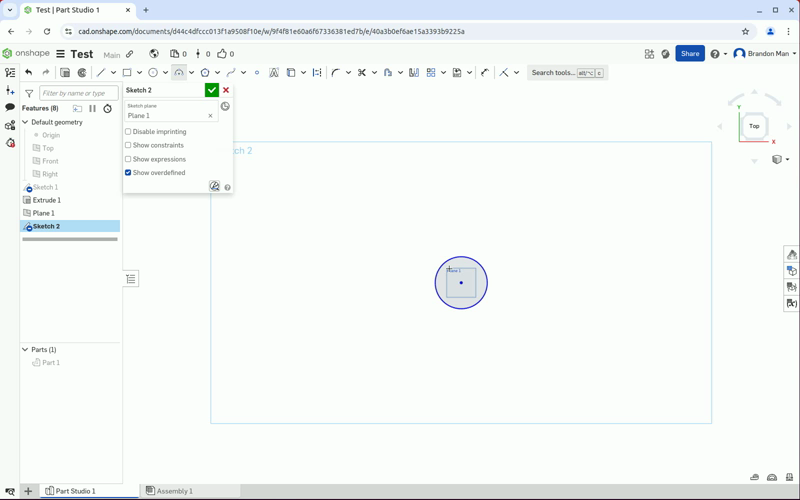
mouse_move(472, 268)
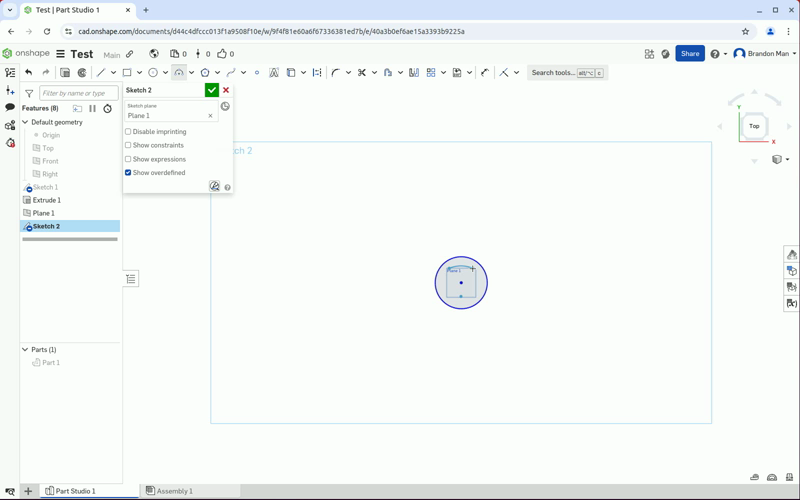
click(472, 268)
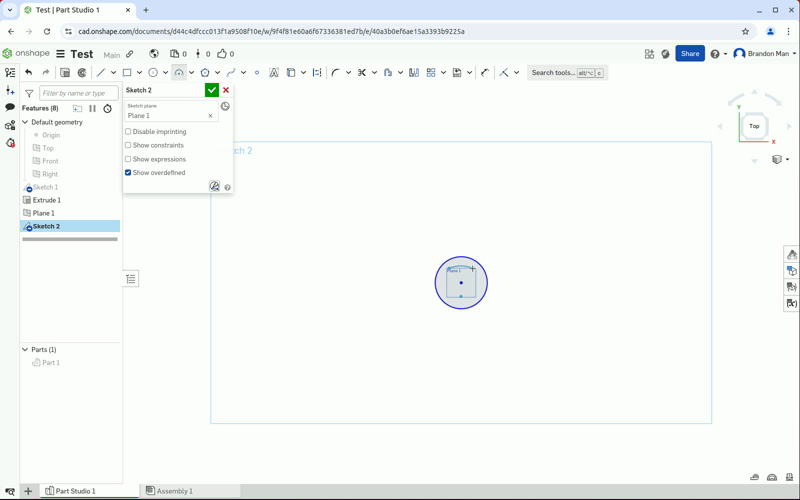
mouse_move(461, 301)
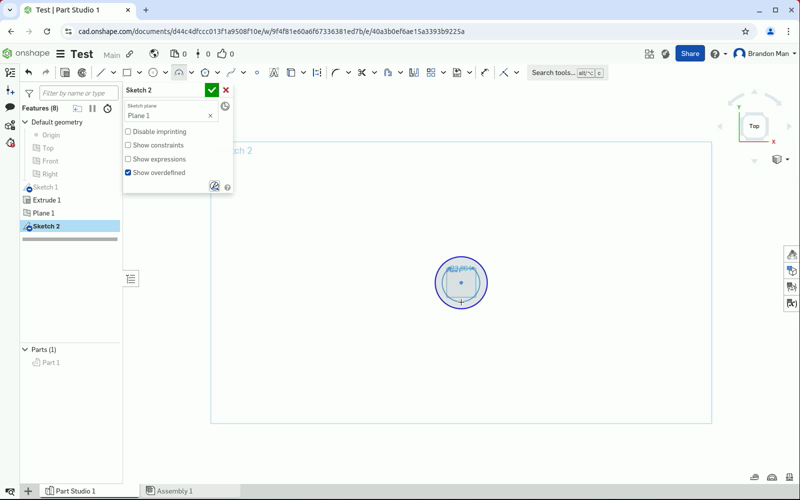
click(461, 301)
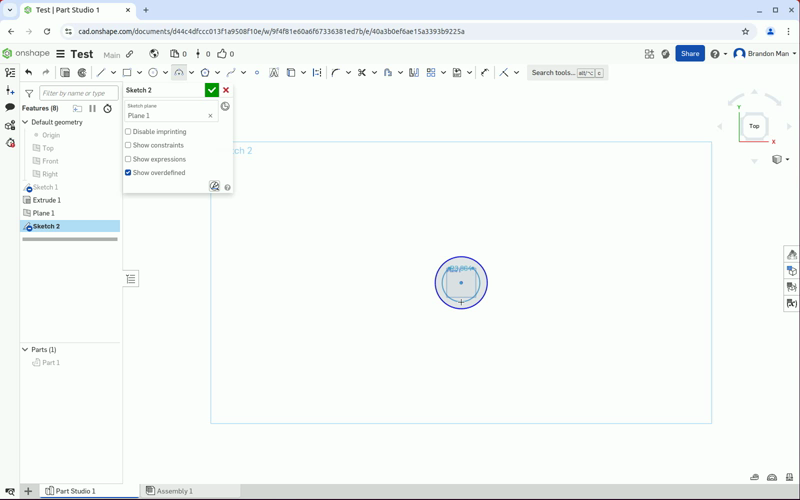
key_up(shift)
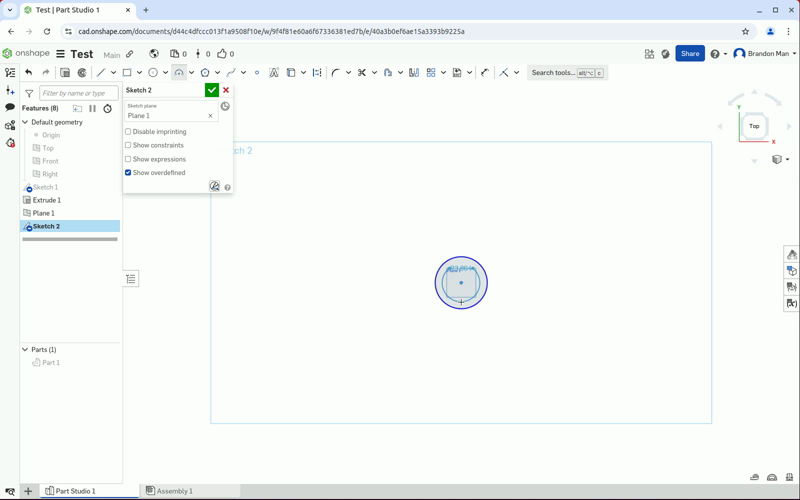
key(esc)
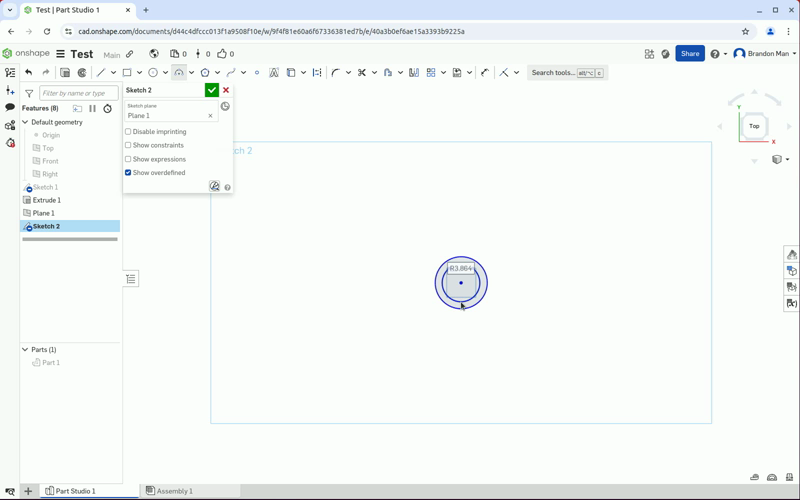
key(l)
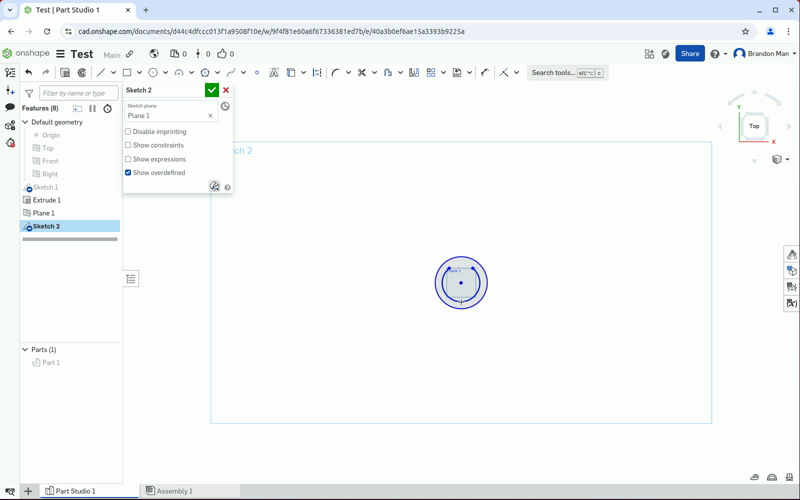
mouse_move(472, 268)
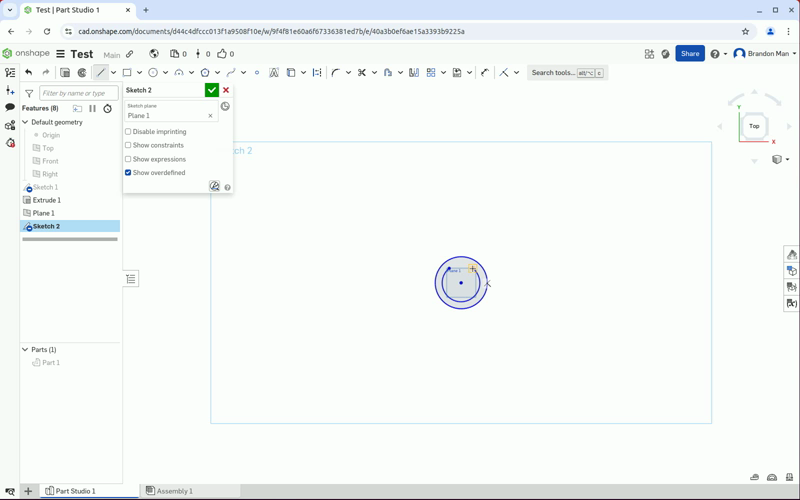
click(472, 268)
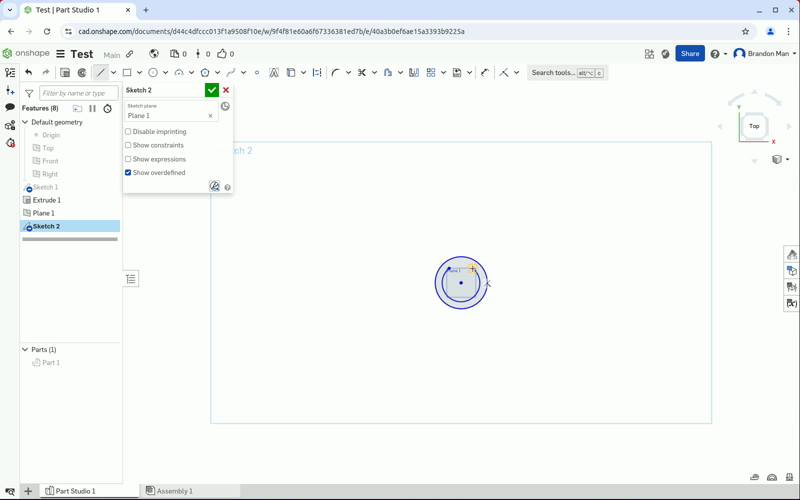
mouse_move(502, 268)
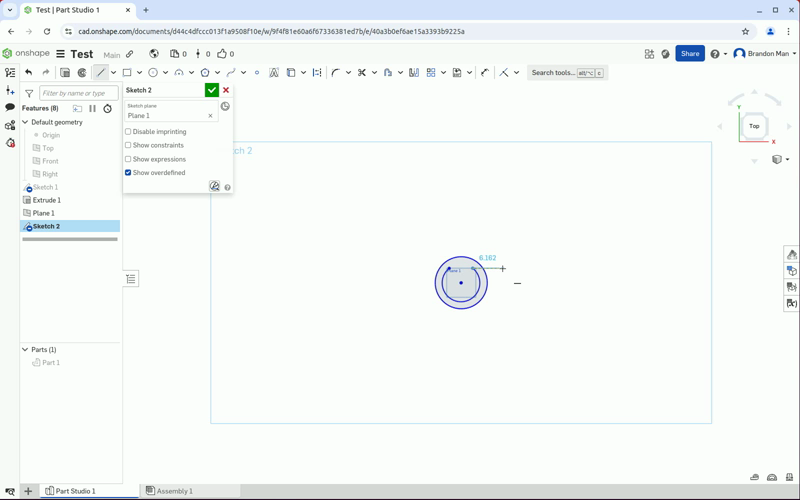
key_down(shift)
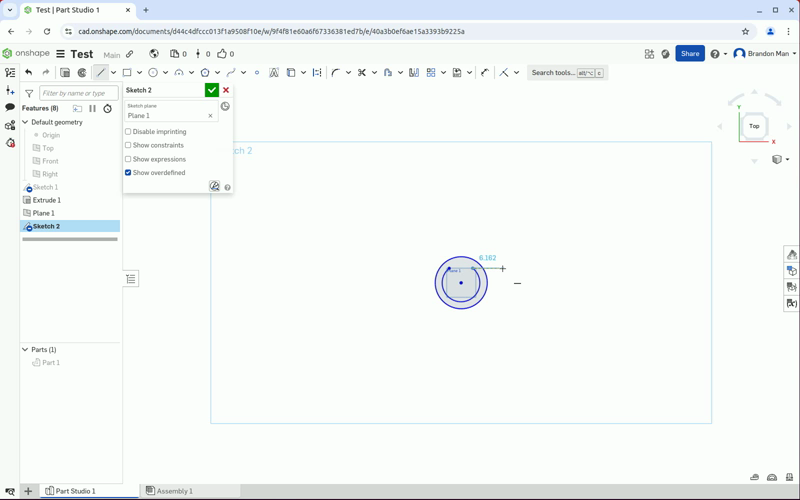
mouse_move(449, 268)
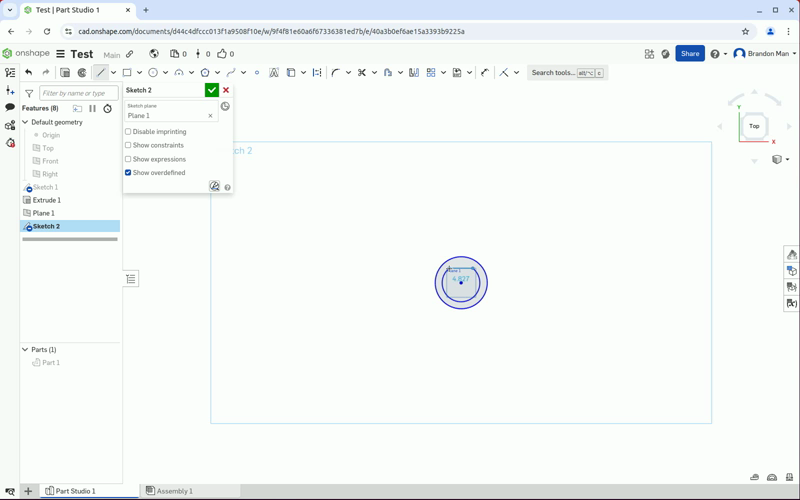
key_up(shift)
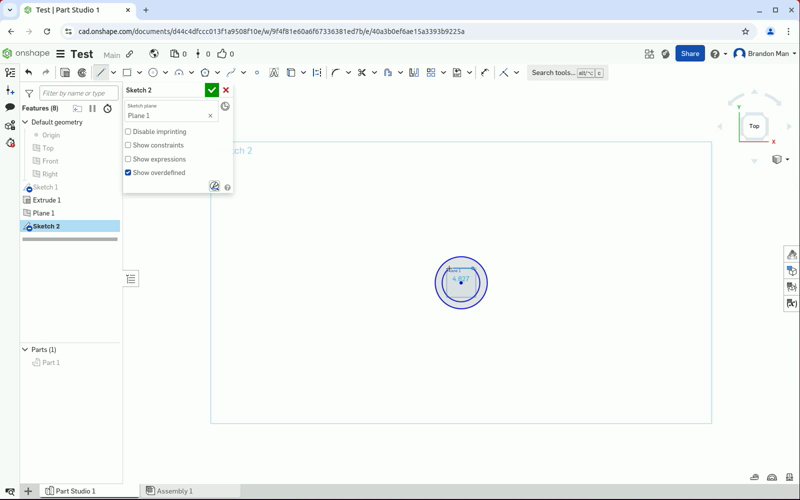
click(449, 268)
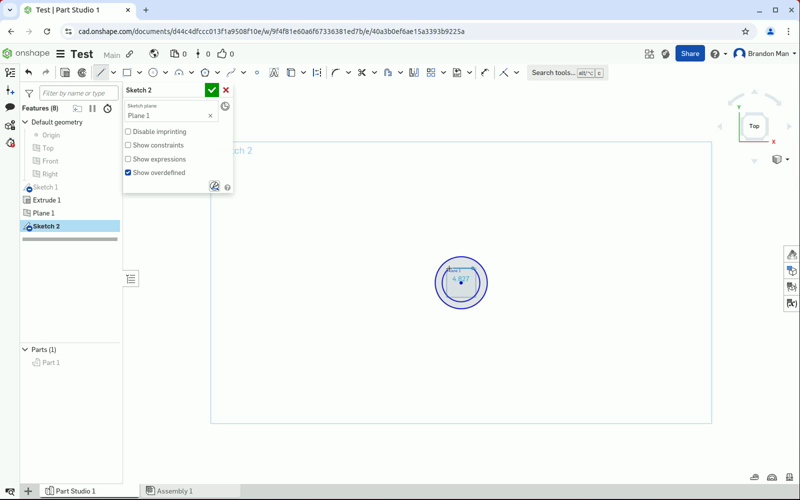
key(esc)
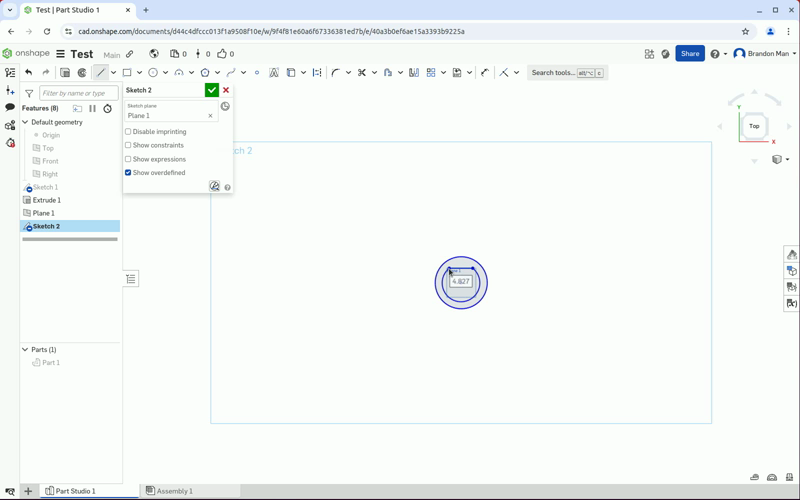
mouse_move(440, 282)
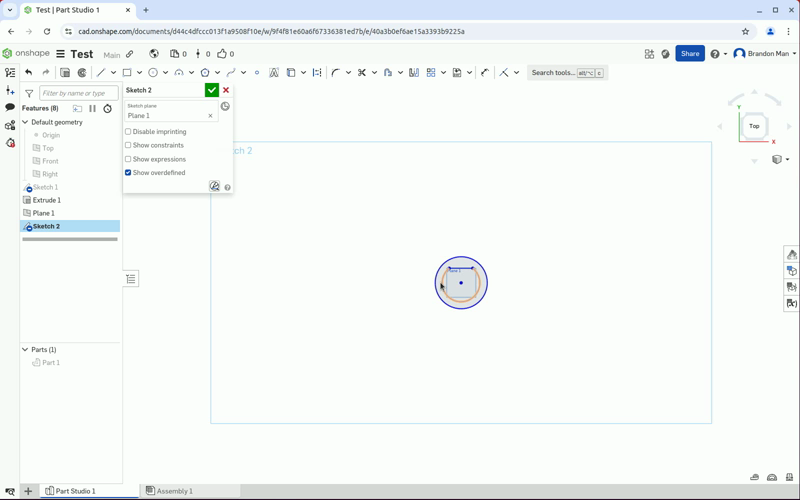
scroll(6)
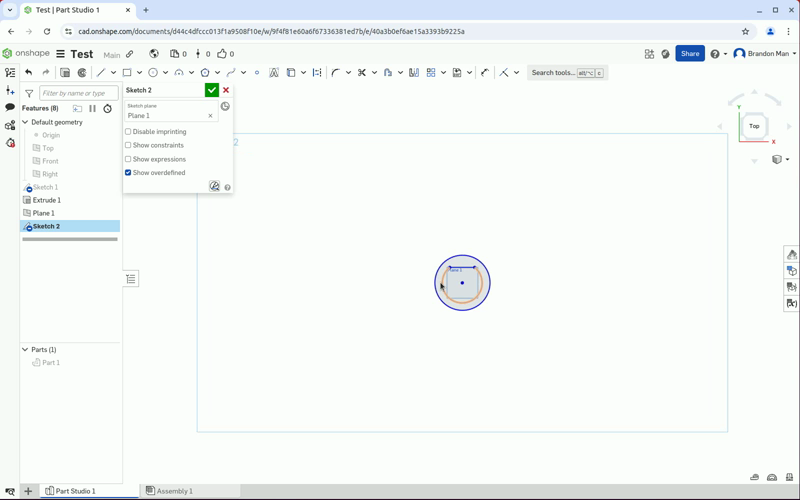
scroll(6)
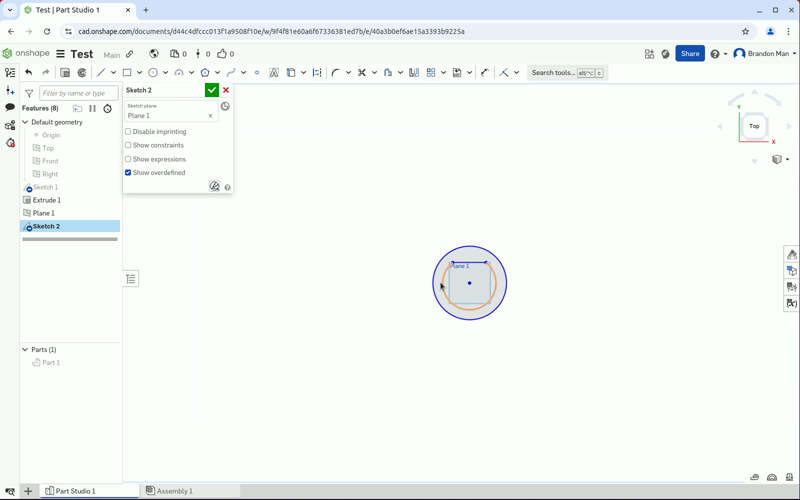
scroll(6)
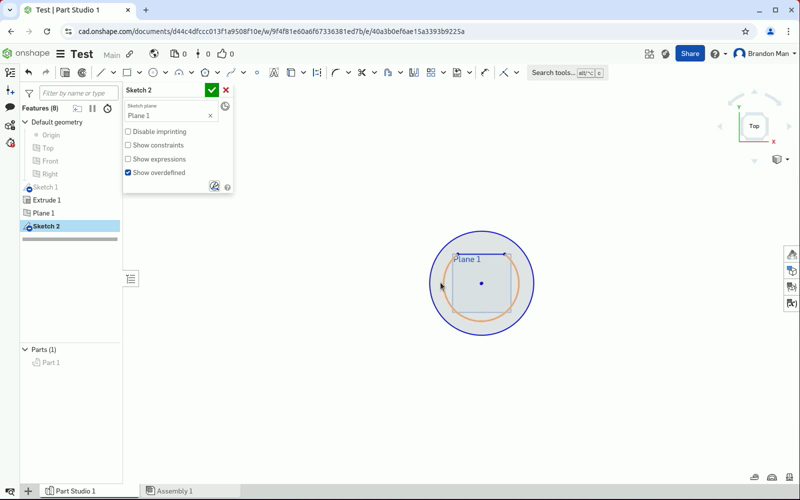
scroll(6)
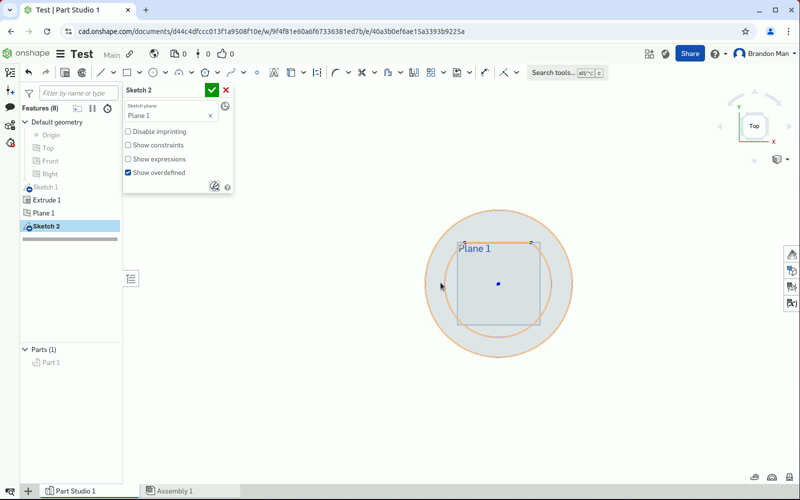
scroll(6)
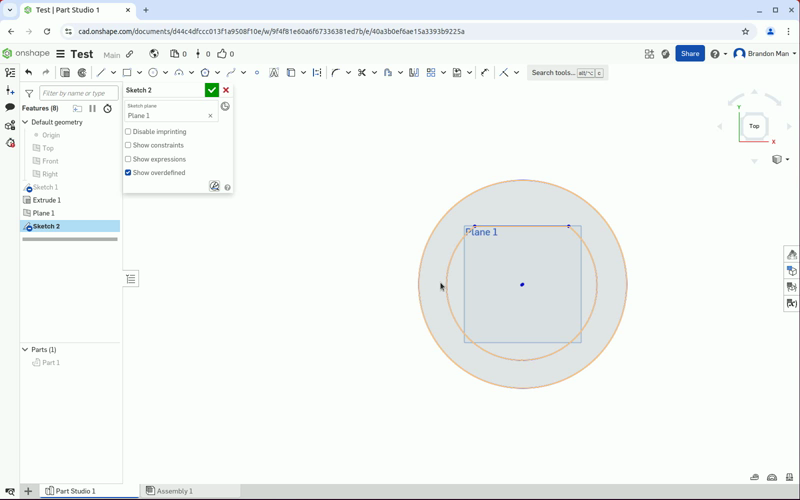
scroll(6)
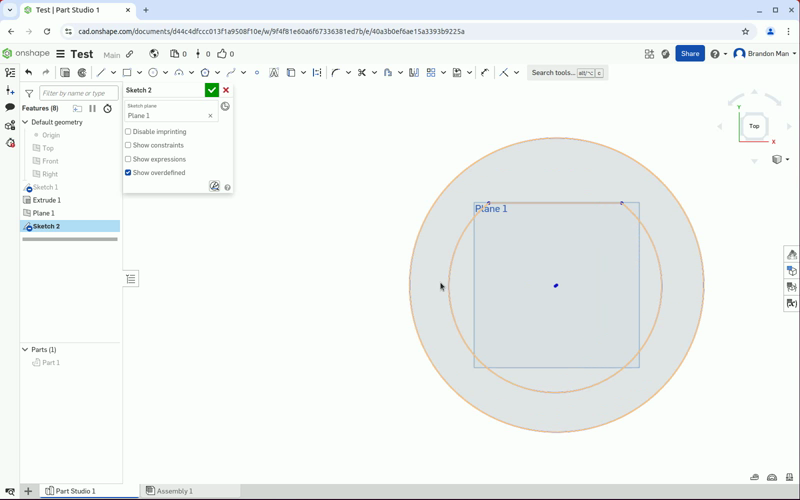
scroll(6)
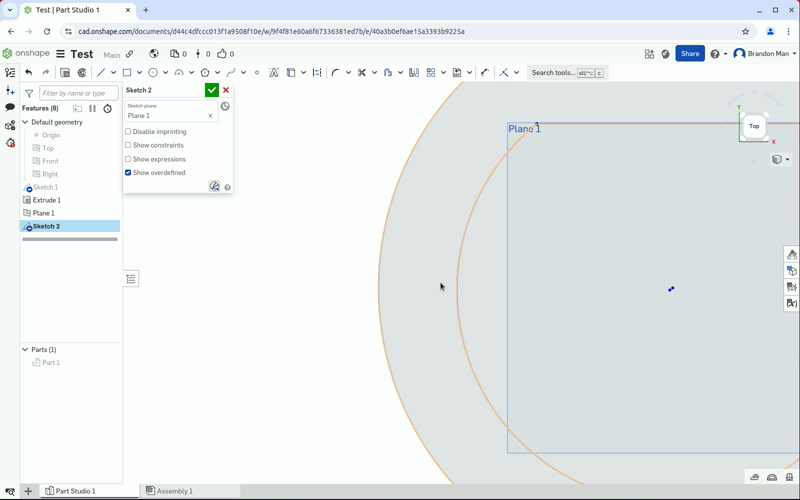
click(440, 282)
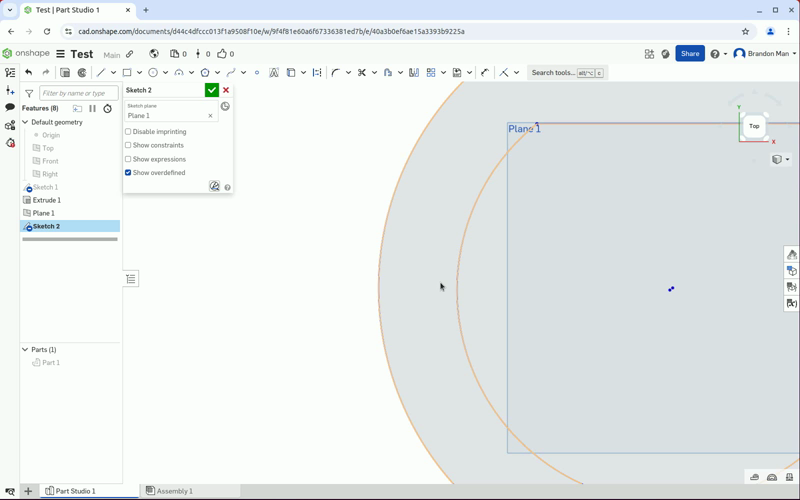
scroll(-6)
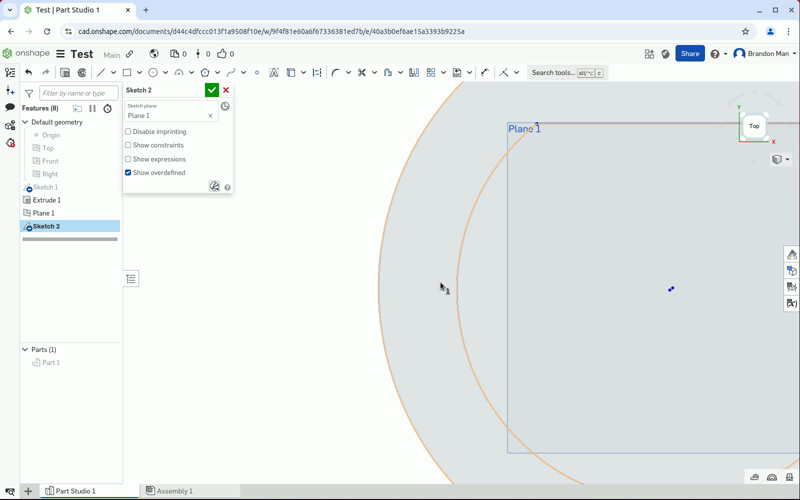
scroll(-6)
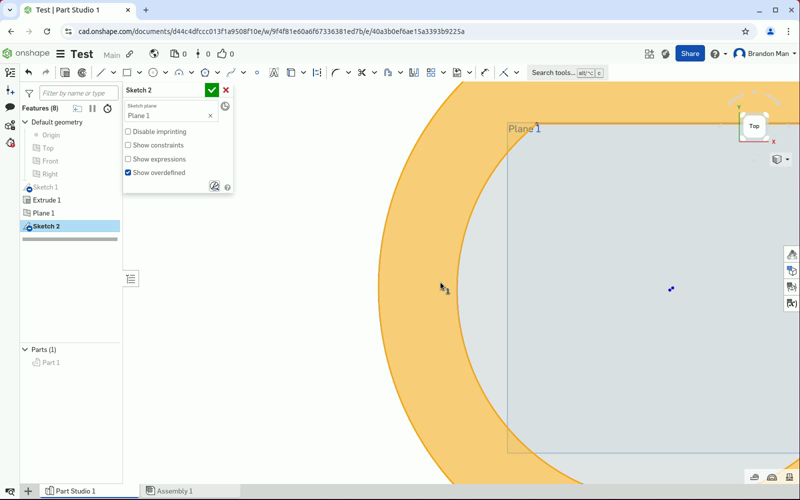
scroll(-6)
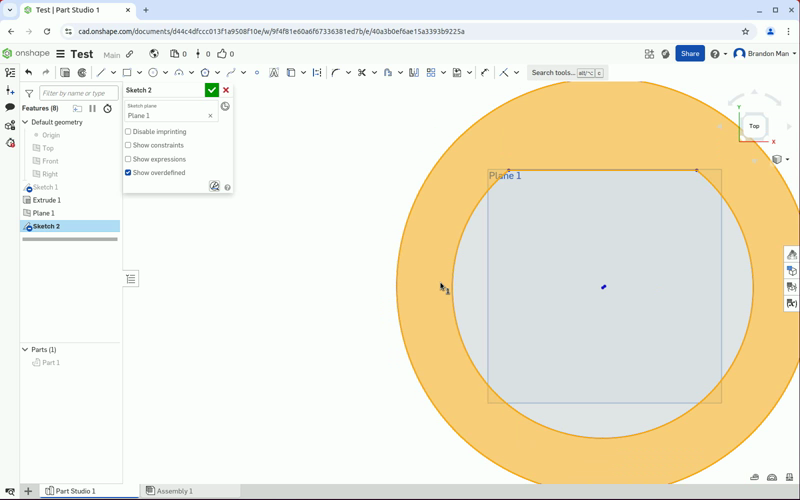
scroll(-6)
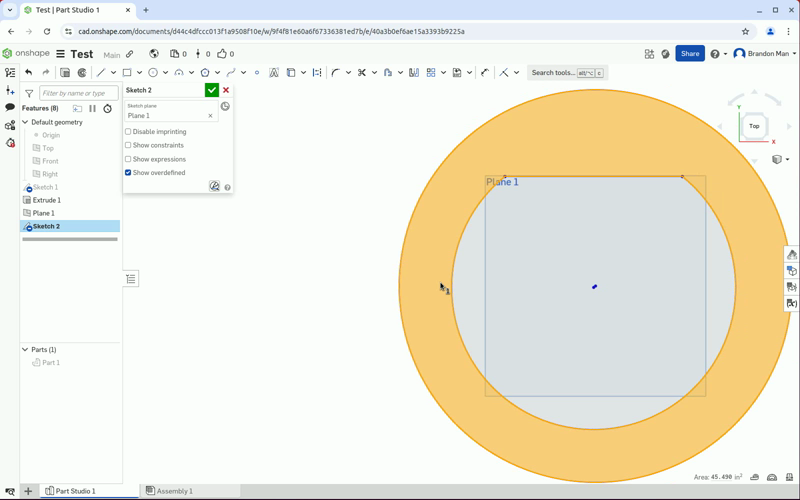
scroll(-6)
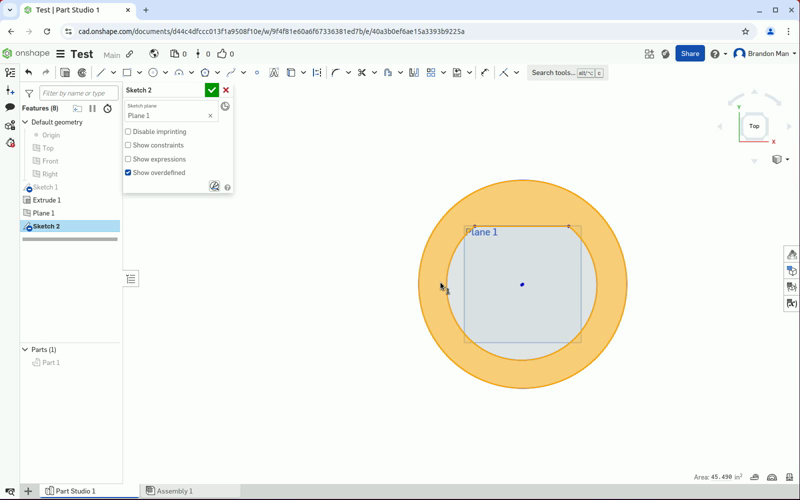
scroll(-6)
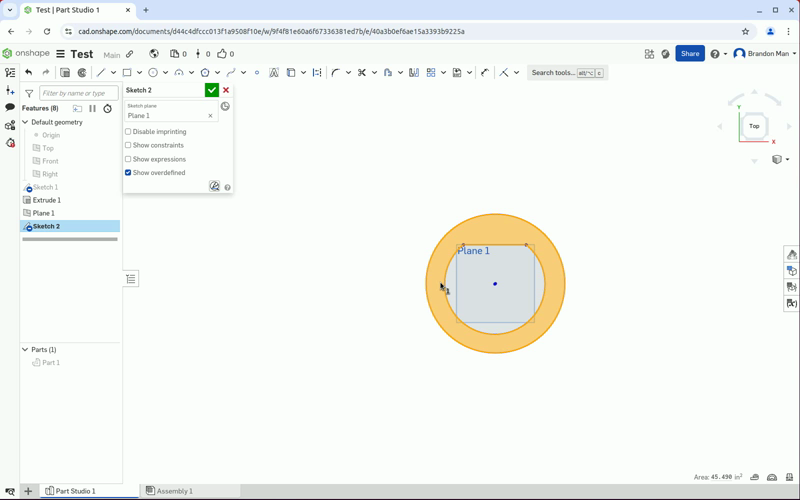
scroll(-6)
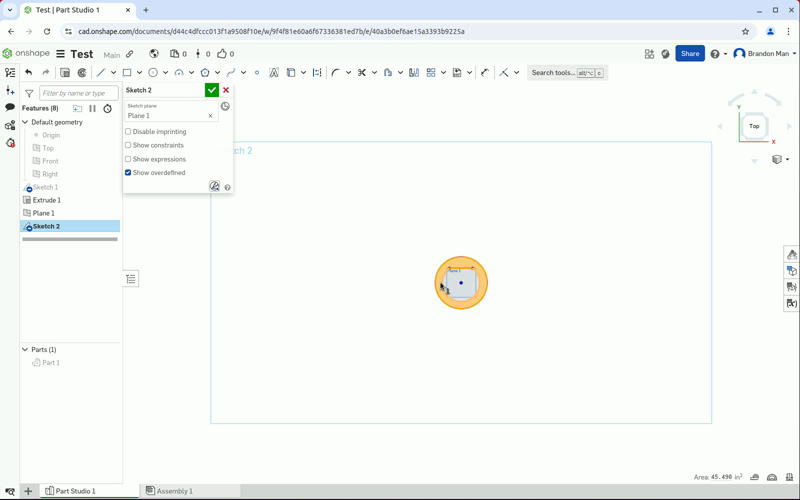
mouse_move(73, 352)
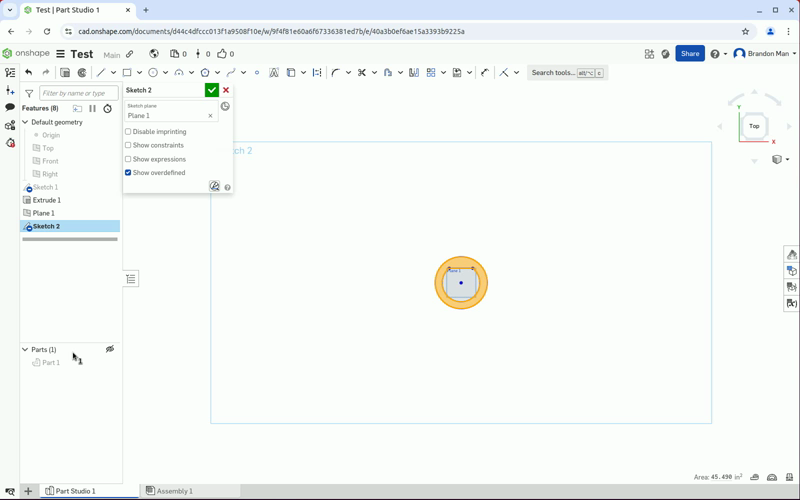
key(shift+y)
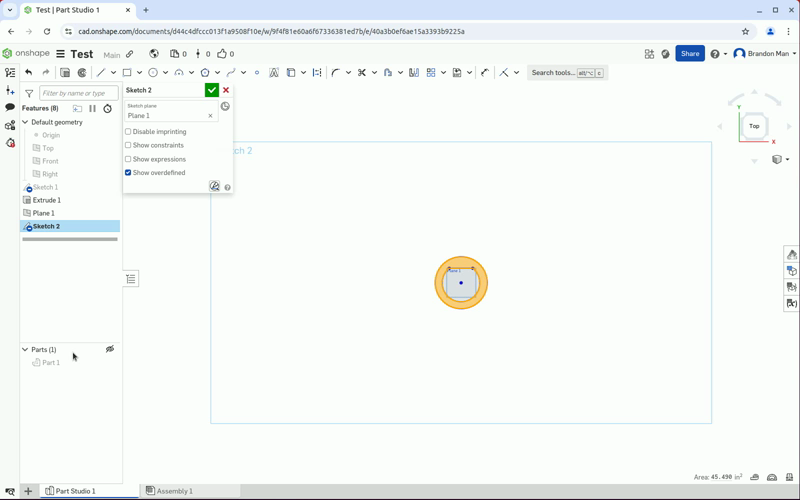
key(shift+e)
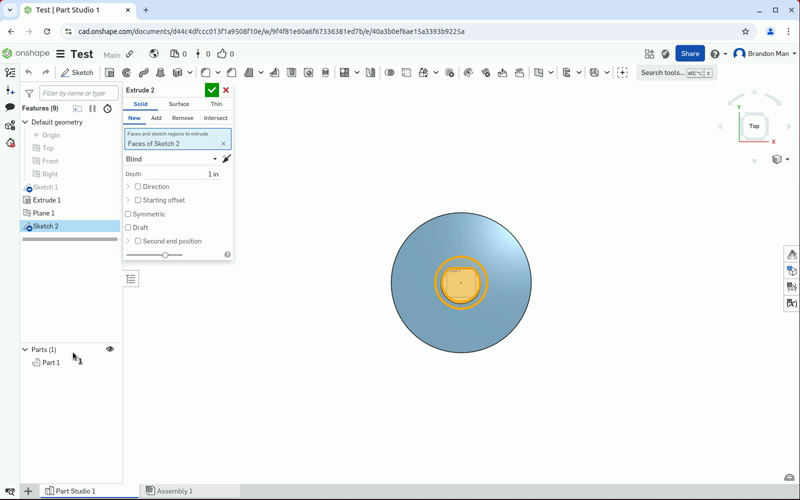
mouse_move(143, 106)
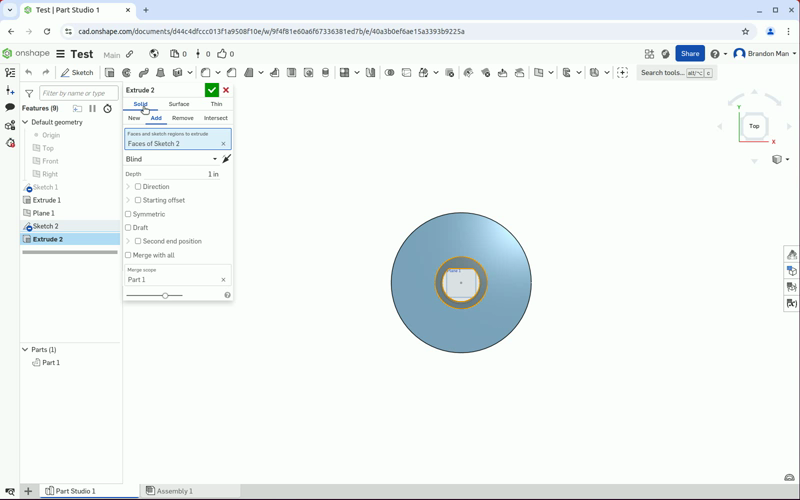
click(143, 106)
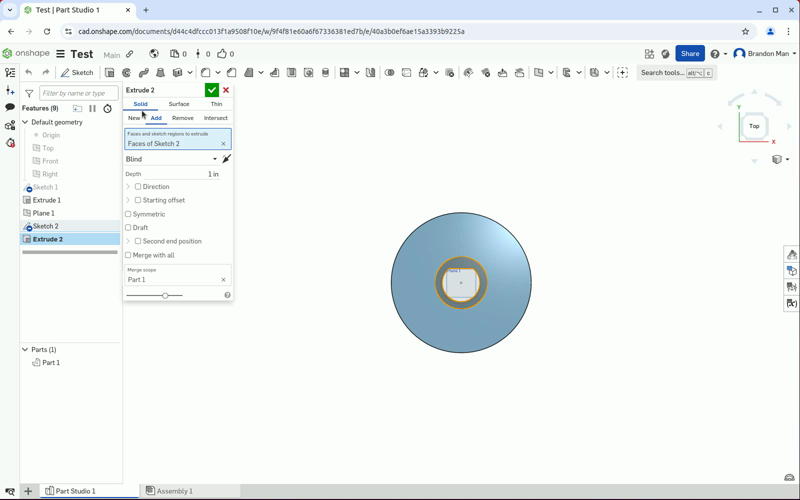
mouse_move(137, 120)
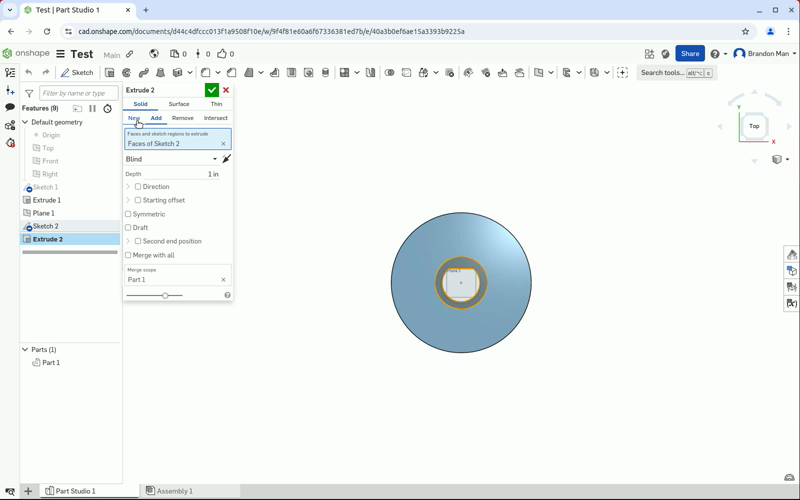
click(137, 120)
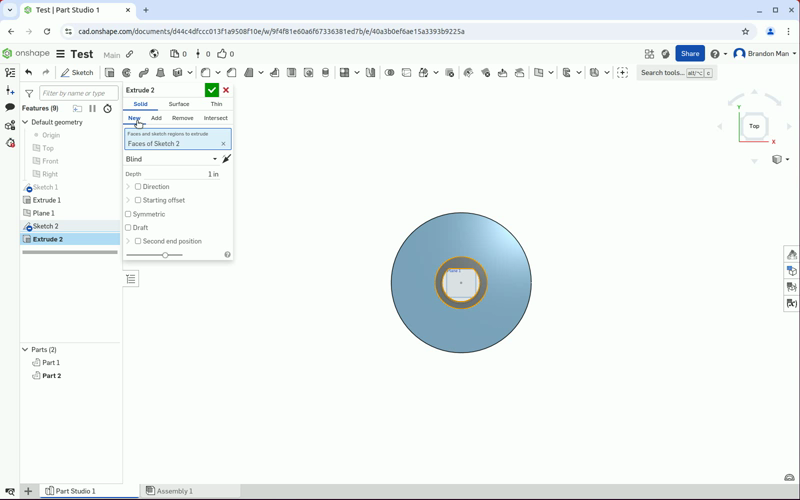
key(tab, 4)
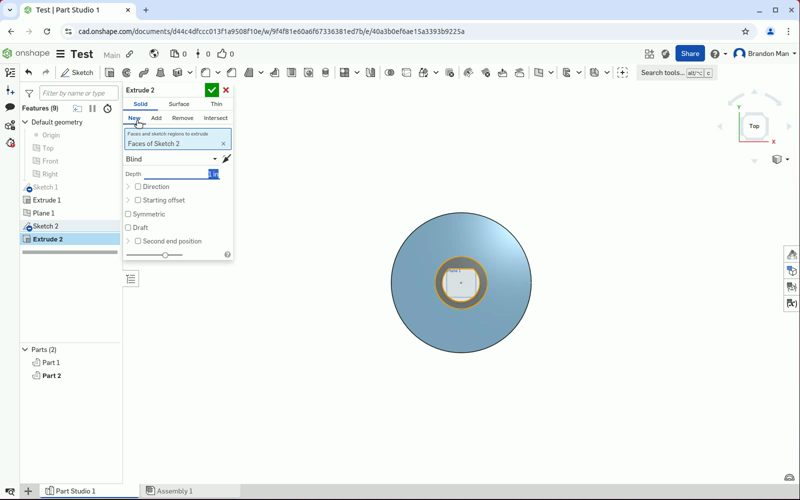
text(19.498)
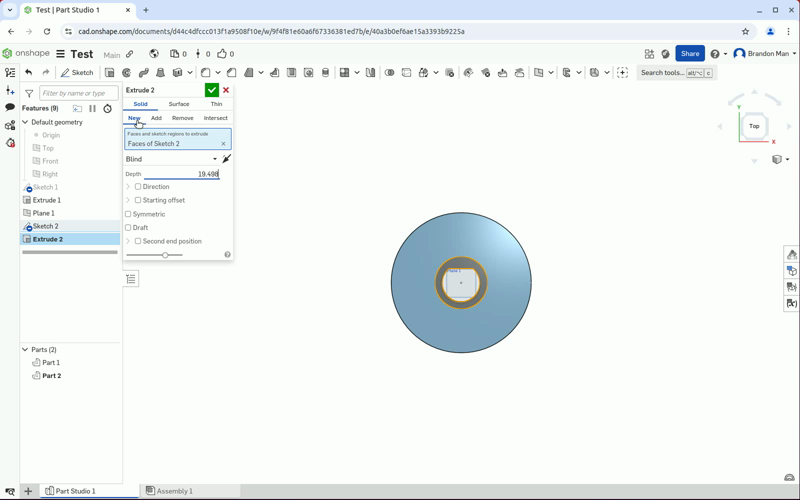
key(enter)
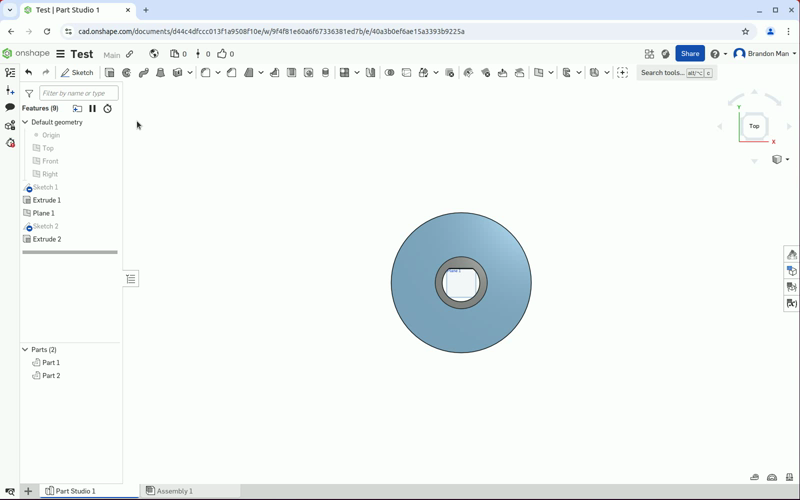
key(shift+h)
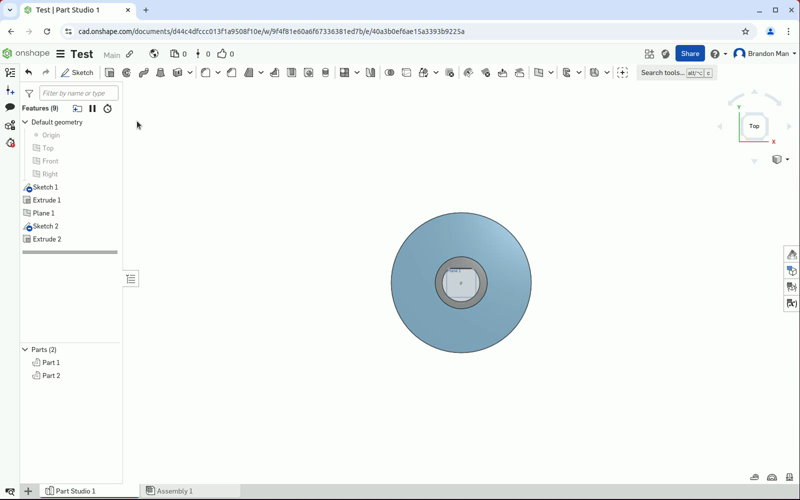
key(shift+h)
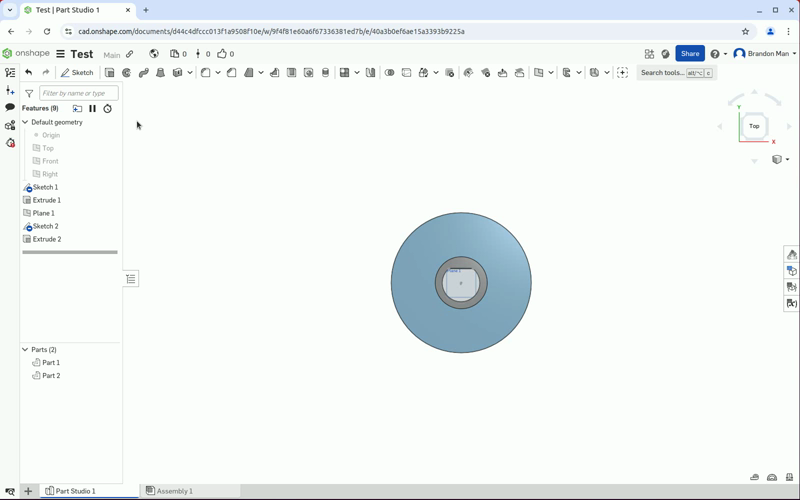
key(shift+7)
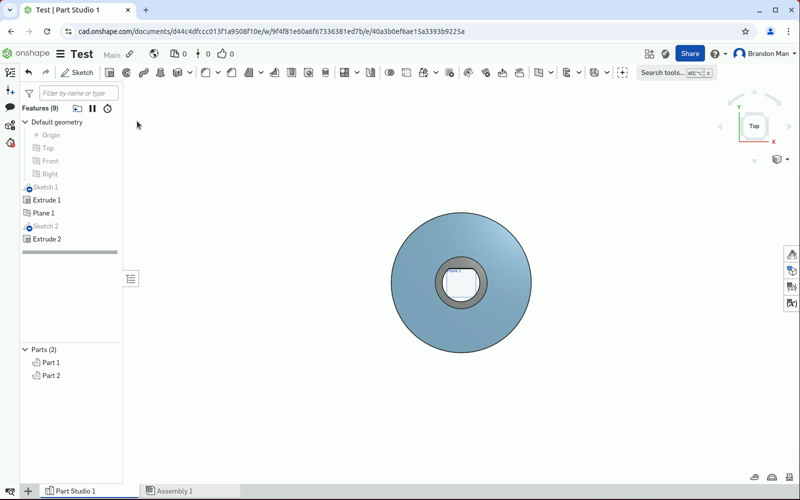
key(up, 3)
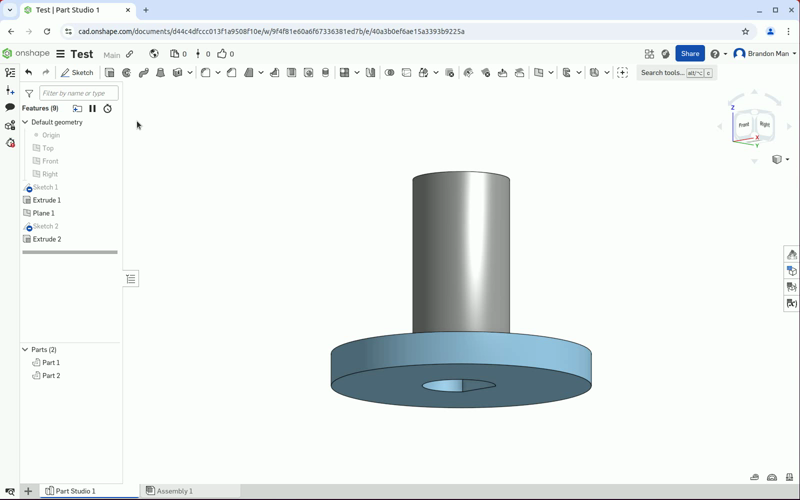
key(left, 3)
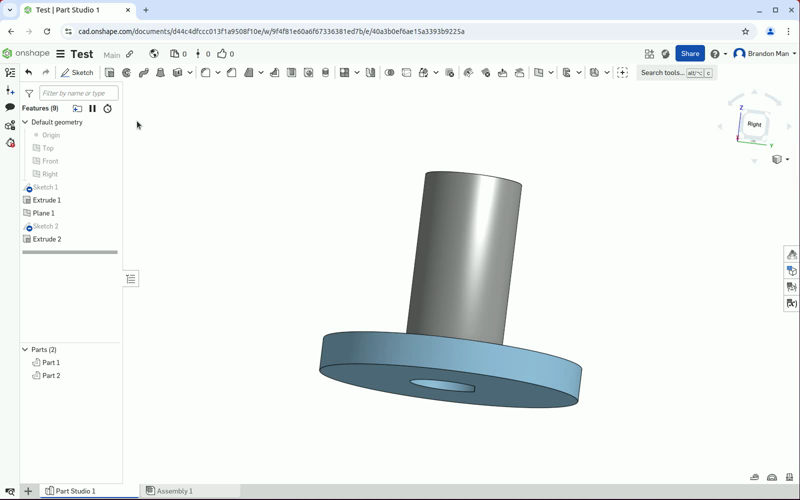
key(right, 3)
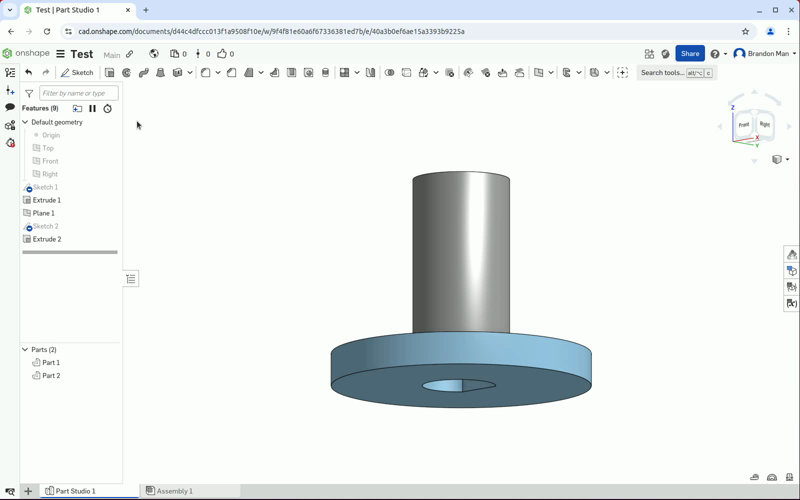
key(down, 3)
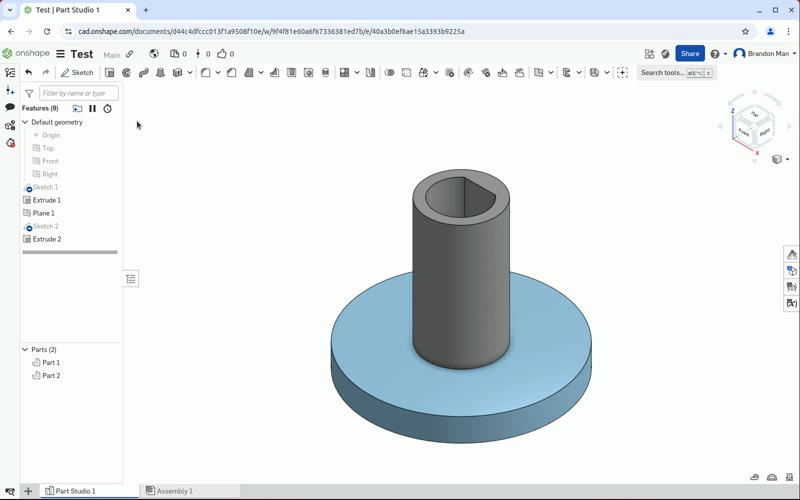
mouse_move(73, 189)
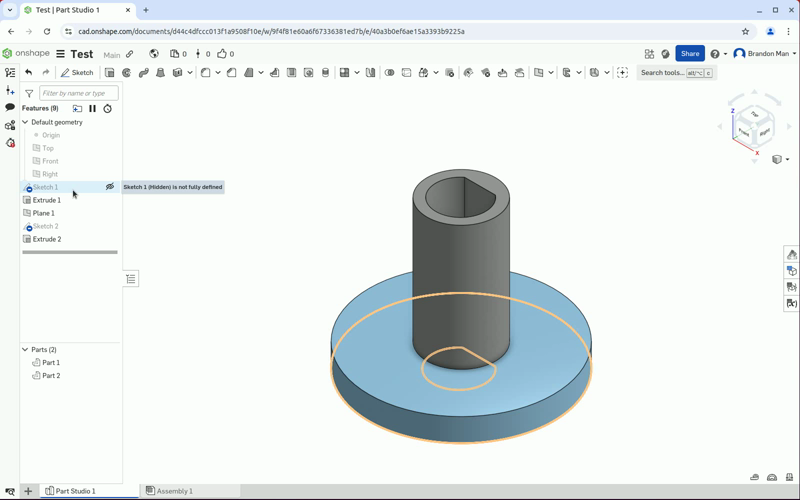
click(73, 189)